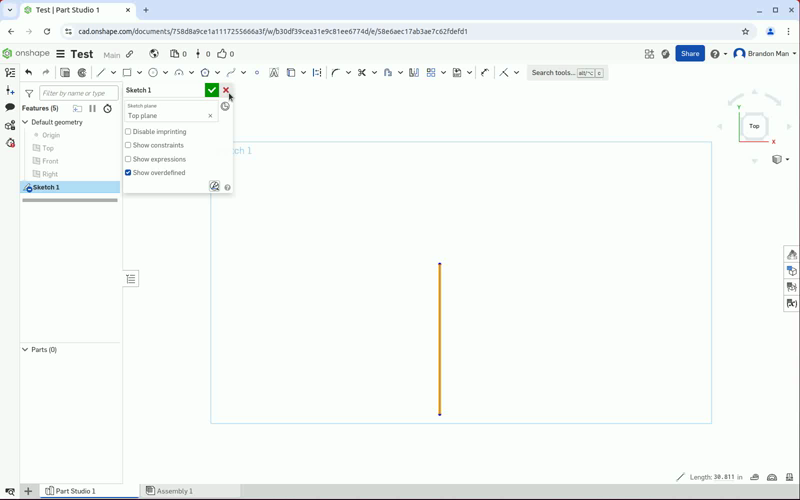
key(shift+h)
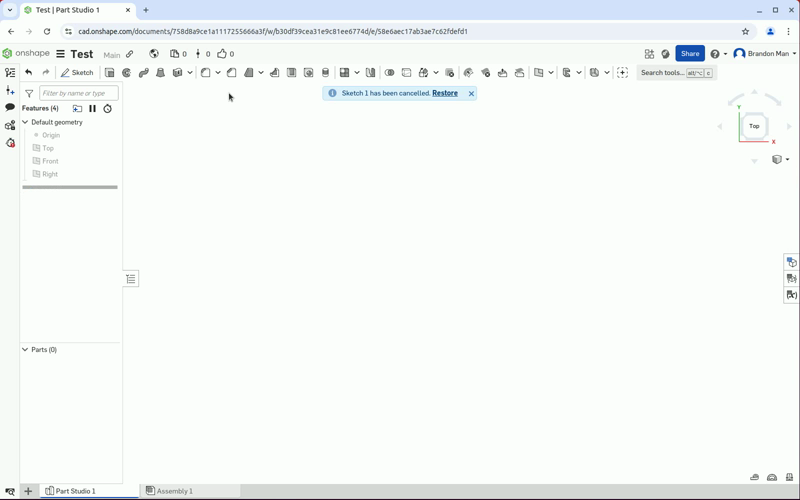
mouse_move(73, 352)
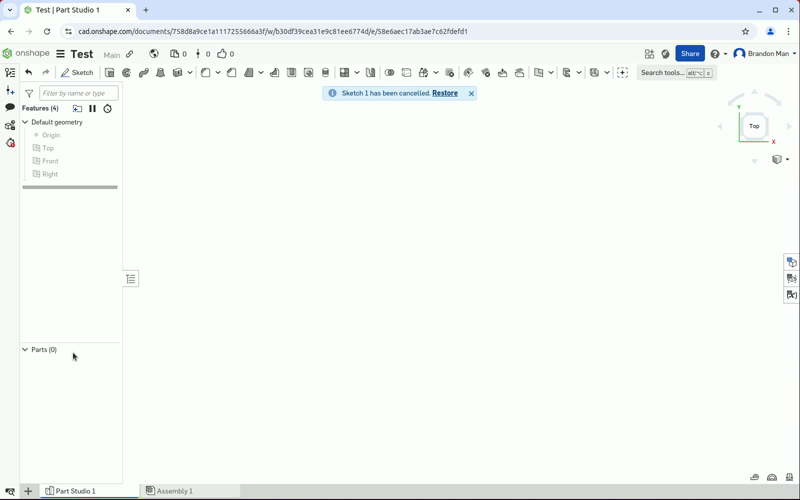
key(y)
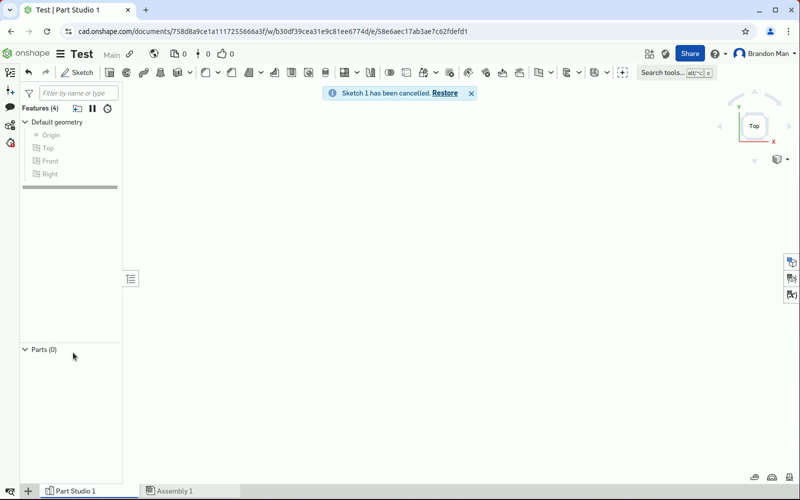
key(shift+p)
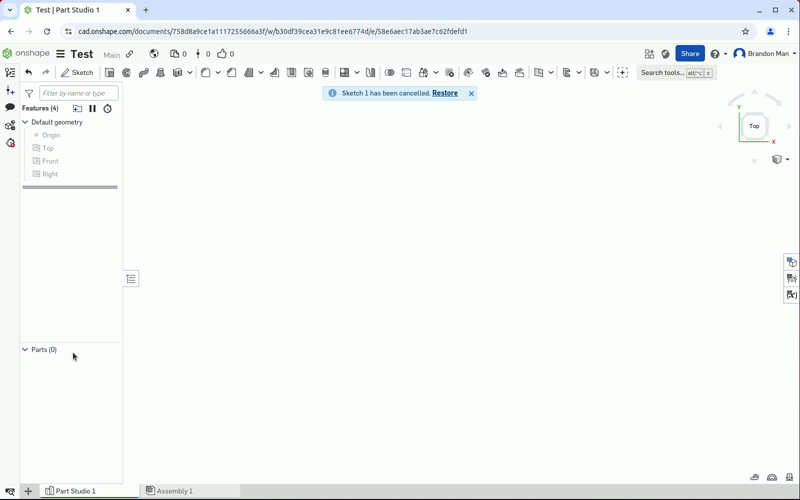
key(space)
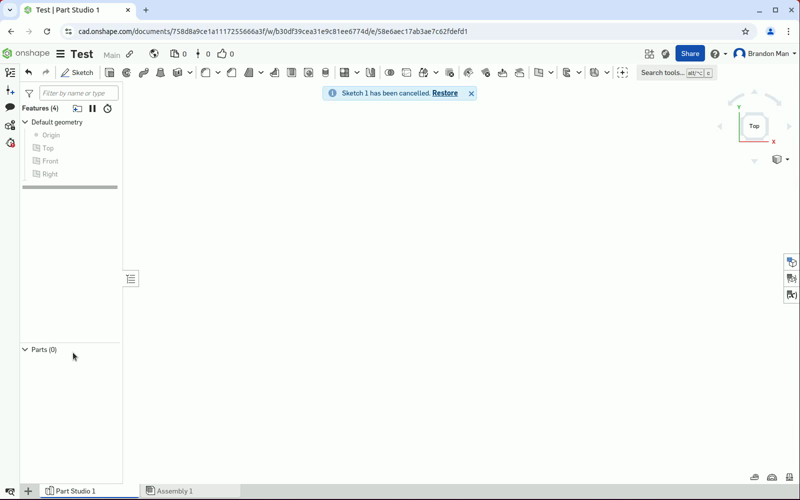
key_down(shift)
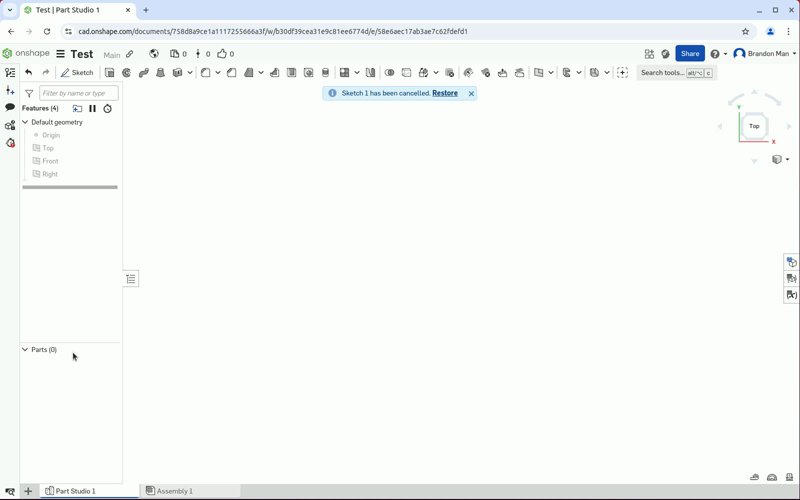
key(up)
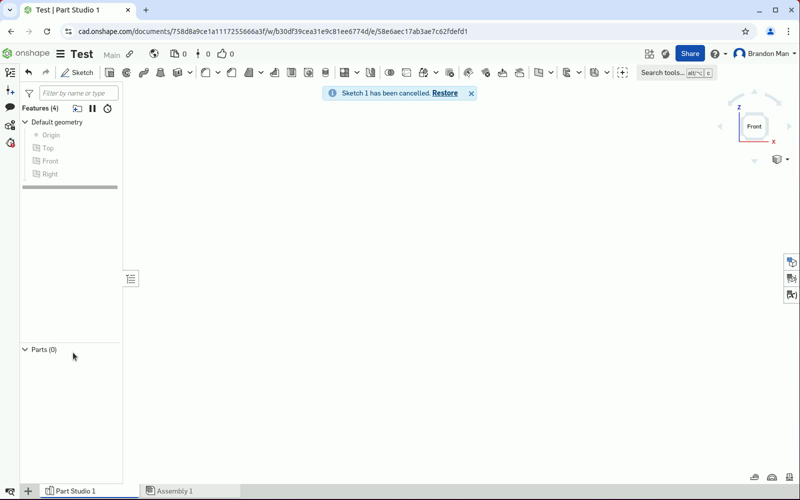
key_up(shift)
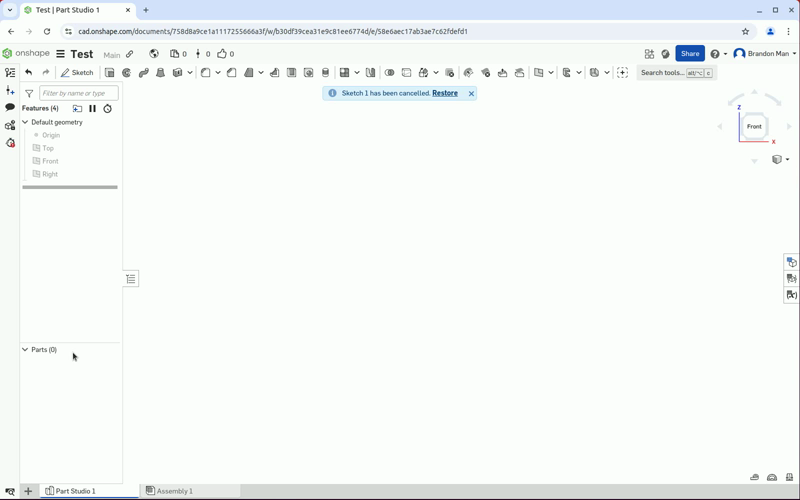
mouse_move(73, 352)
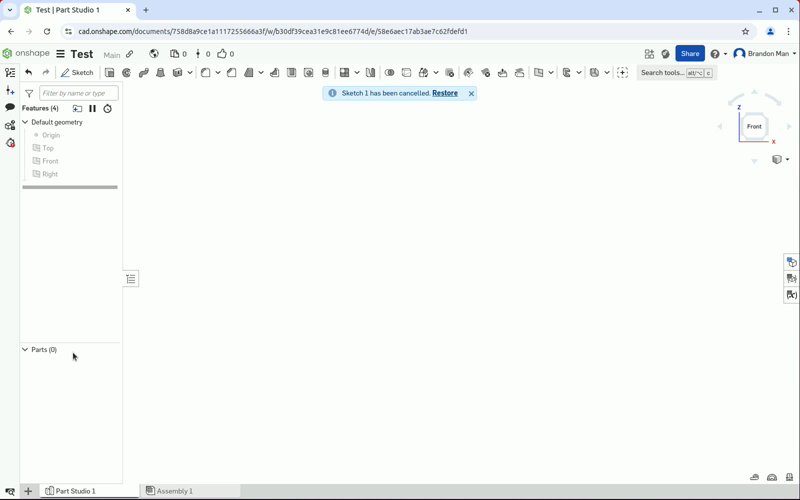
key(shift+y)
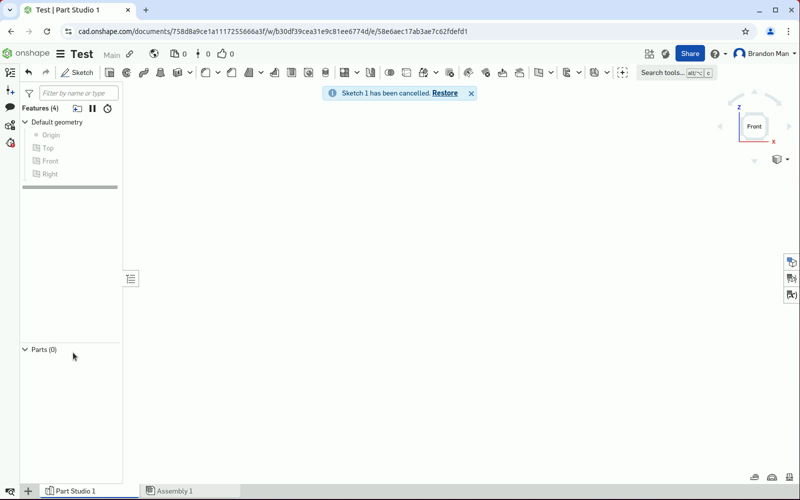
key(shift+s)
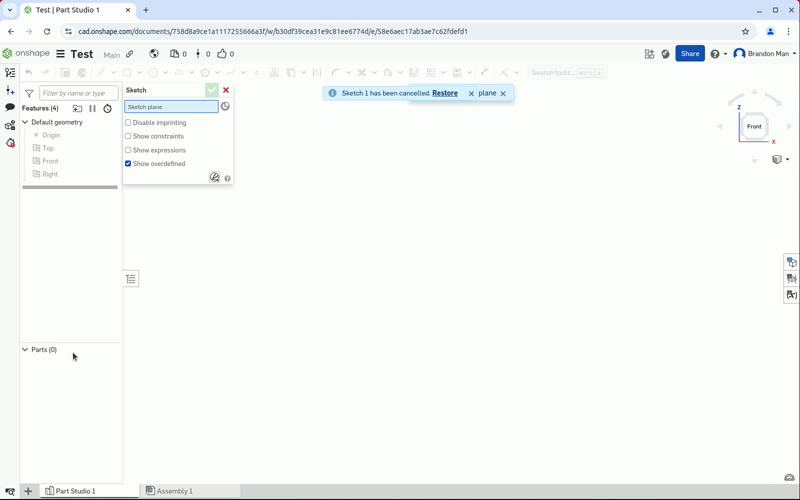
mouse_move(73, 163)
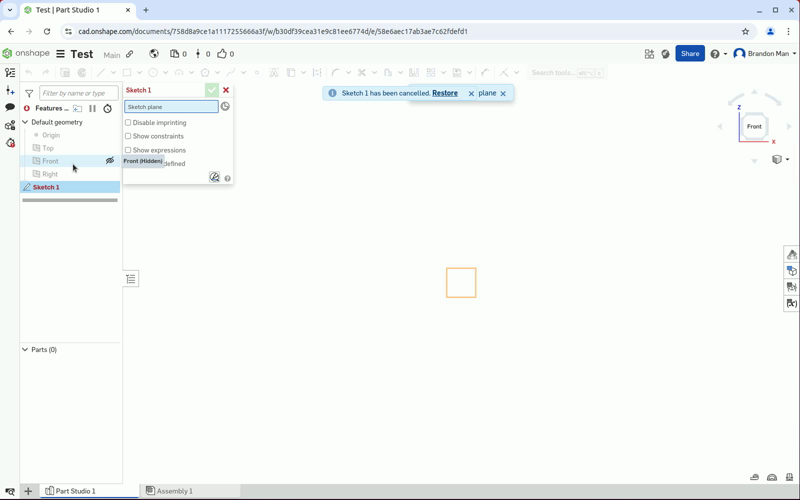
click(73, 163)
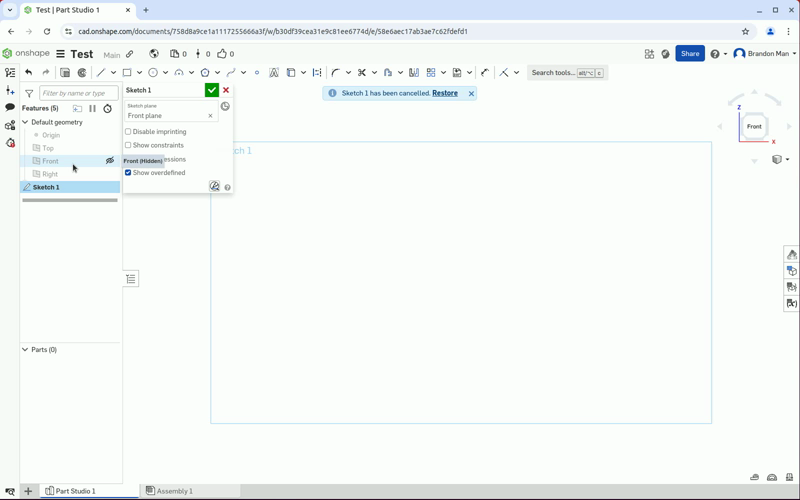
mouse_move(73, 352)
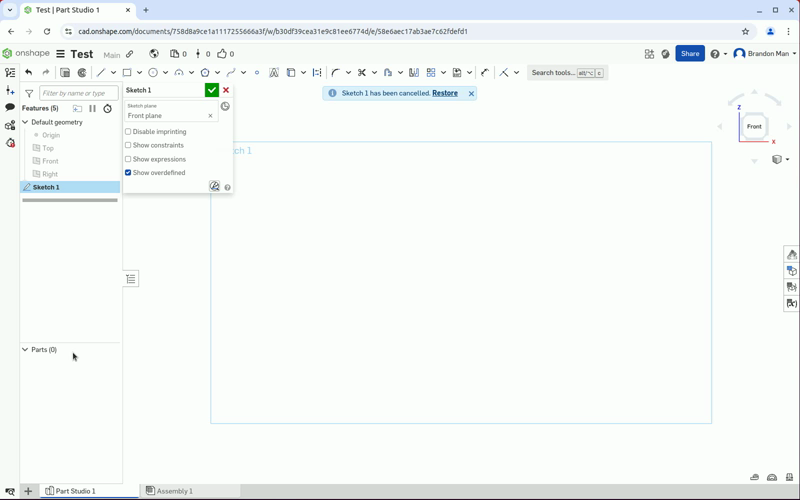
key(y)
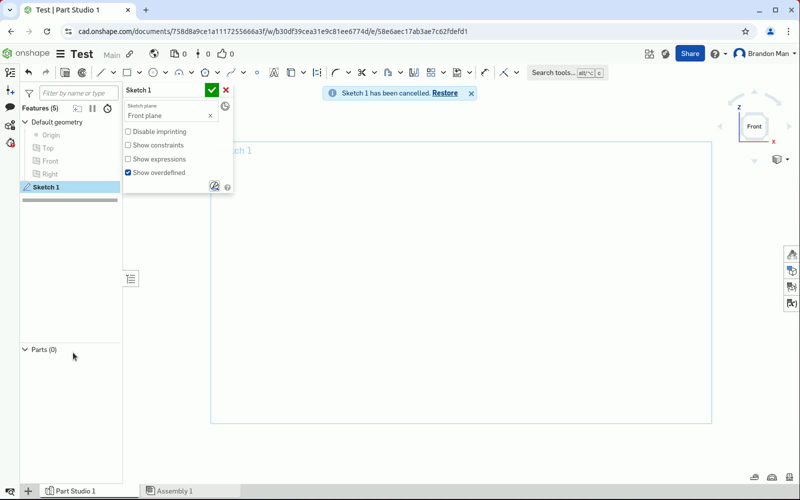
key(l)
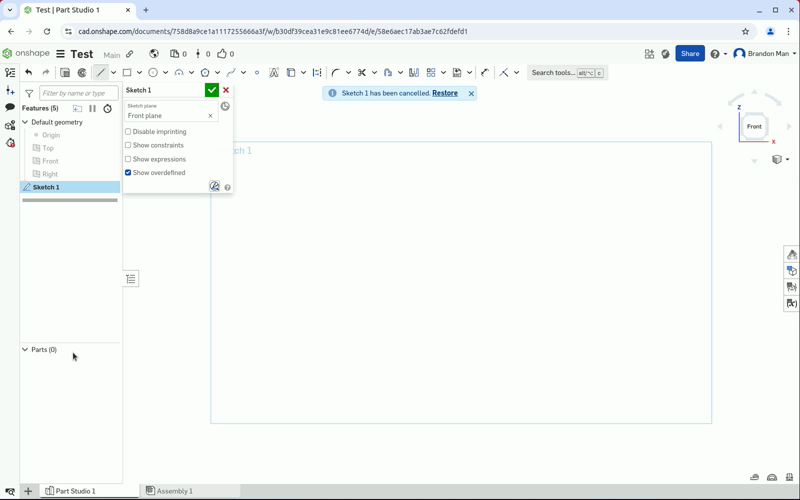
key_down(shift)
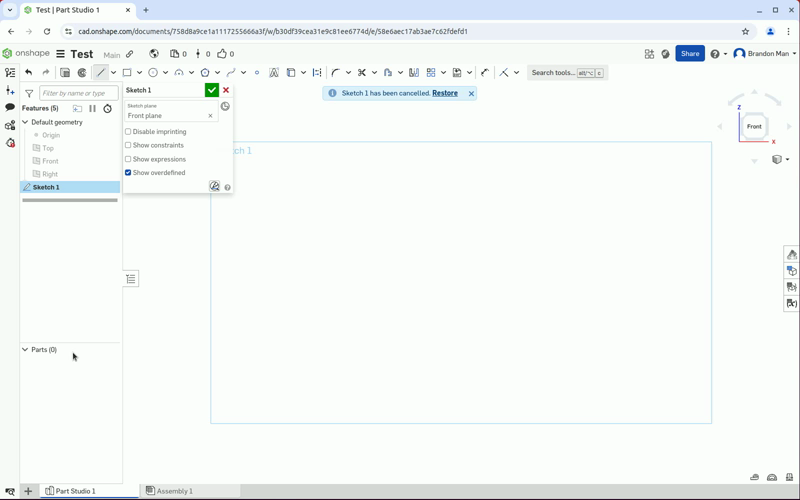
mouse_move(348, 282)
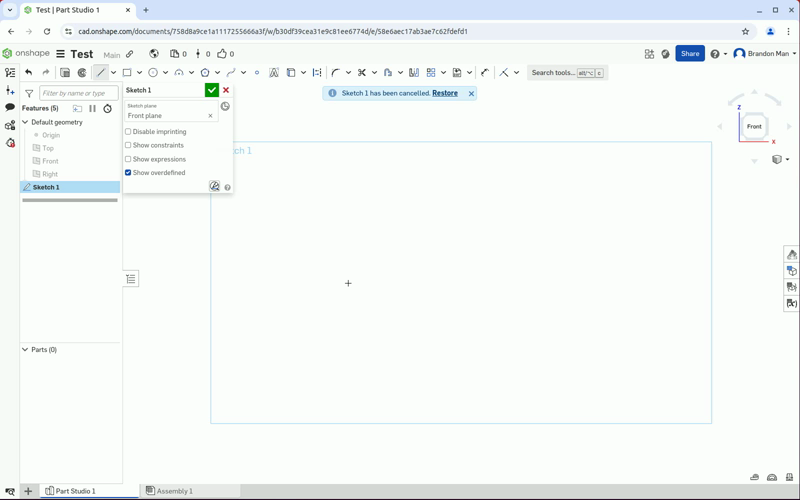
click(348, 282)
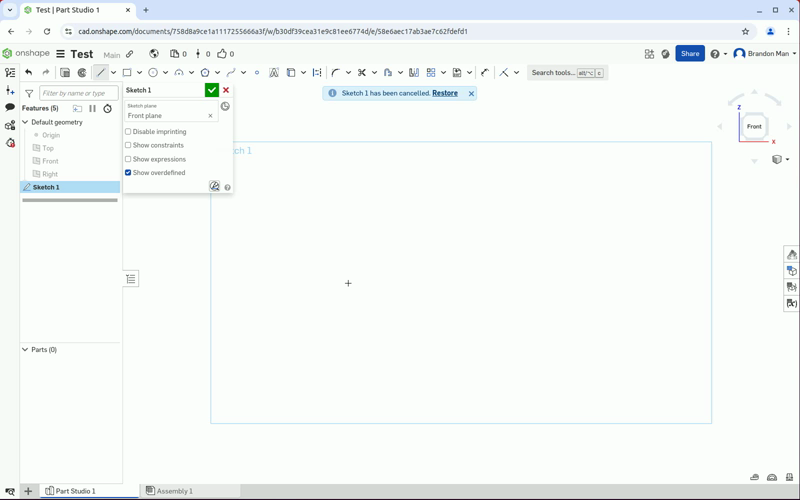
key_up(shift)
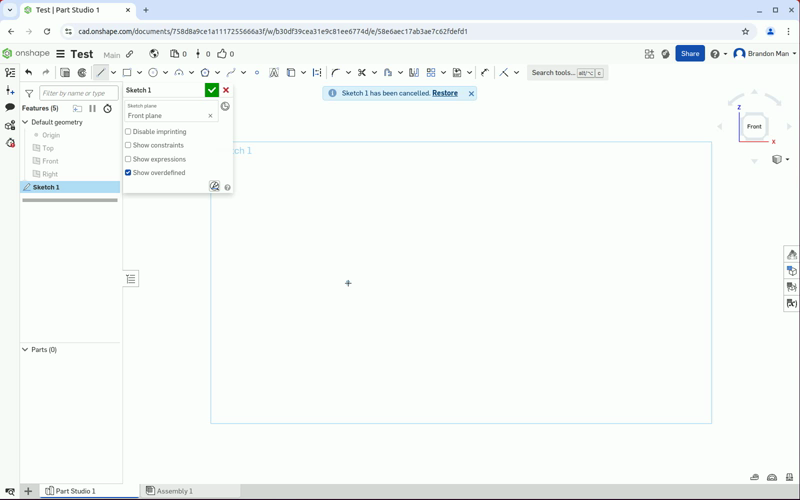
key_down(shift)
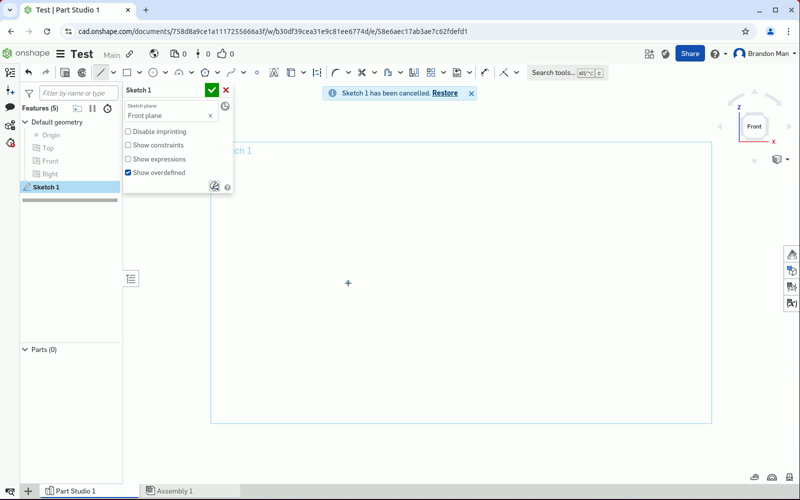
mouse_move(460, 282)
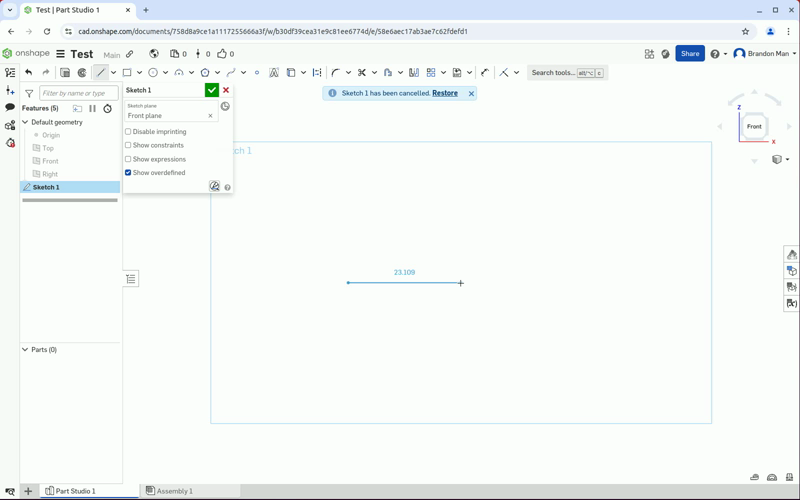
click(460, 282)
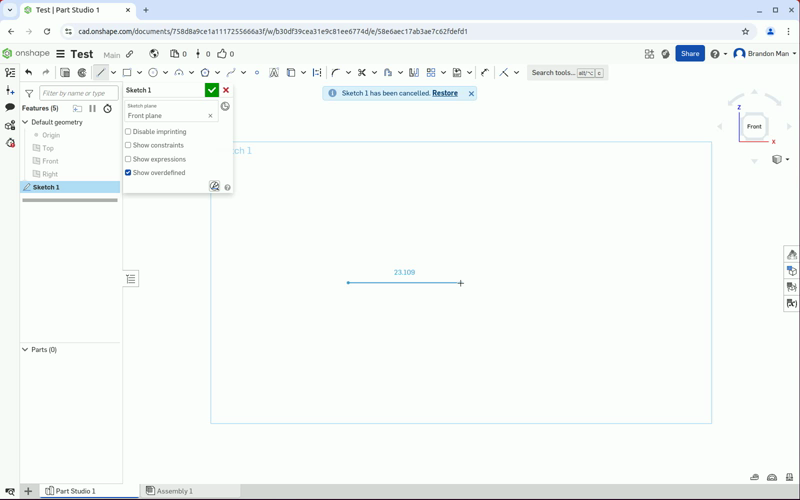
key_up(shift)
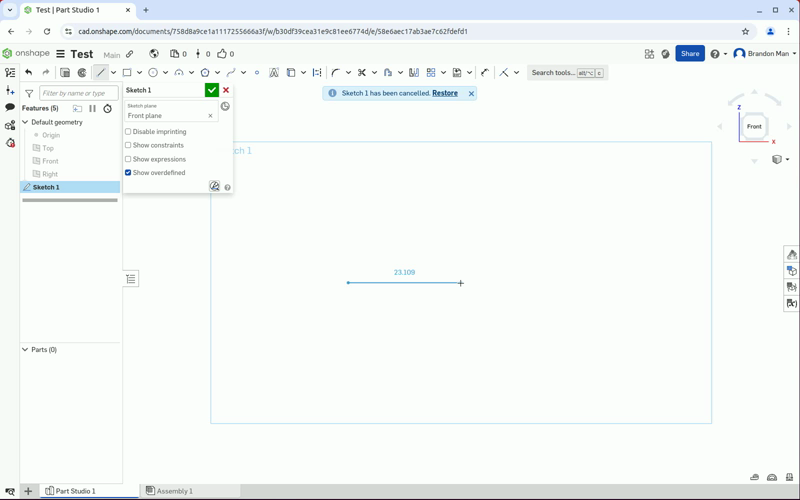
key_down(shift)
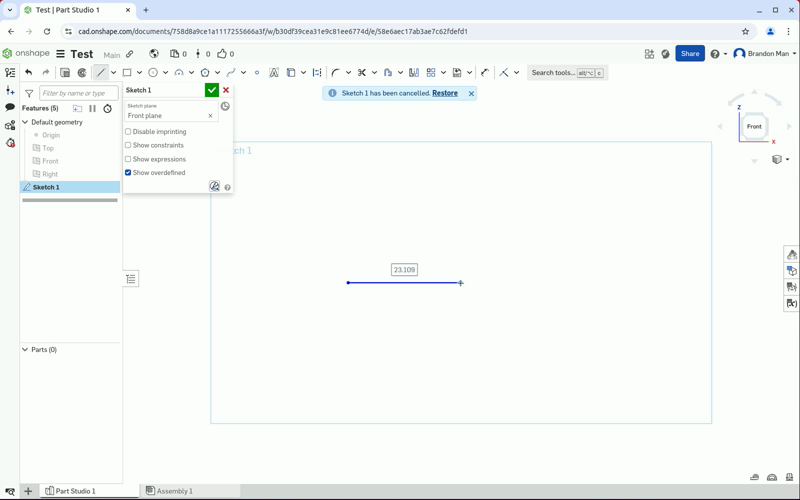
mouse_move(460, 170)
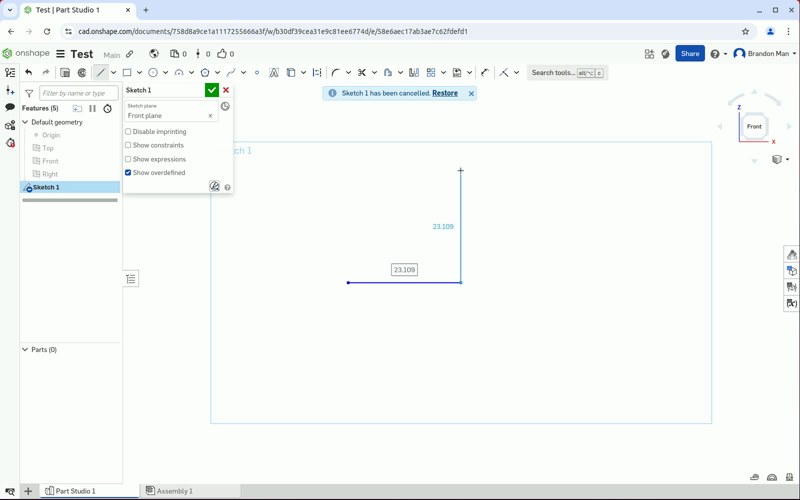
click(460, 170)
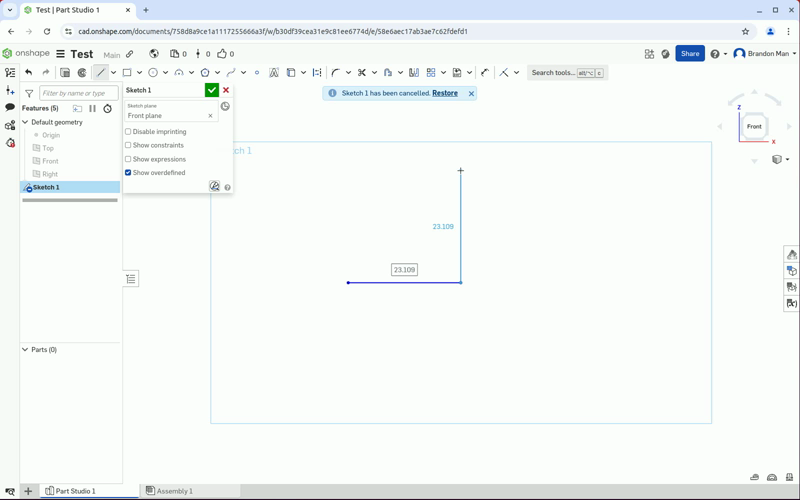
key_up(shift)
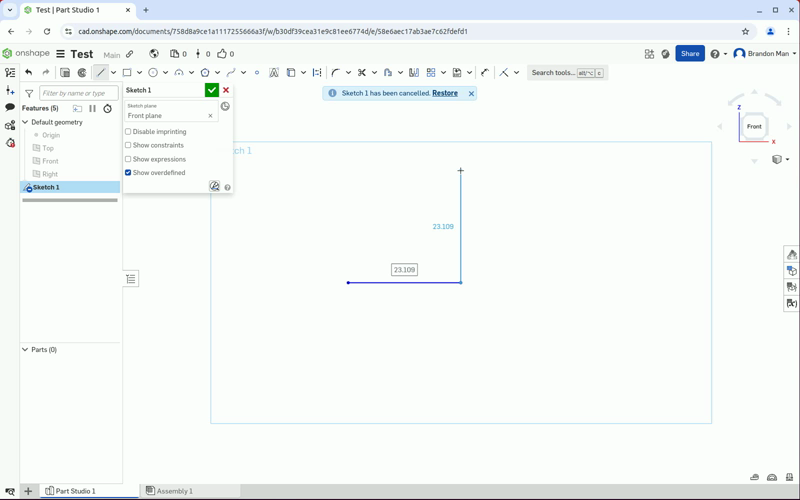
key_down(shift)
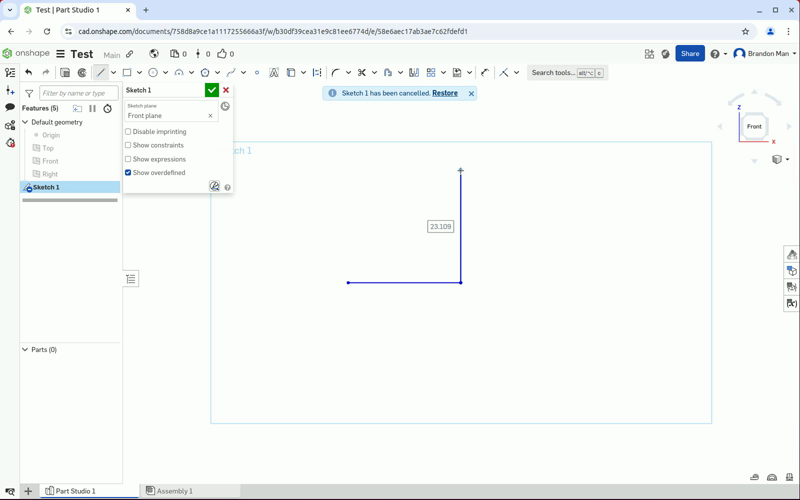
mouse_move(348, 170)
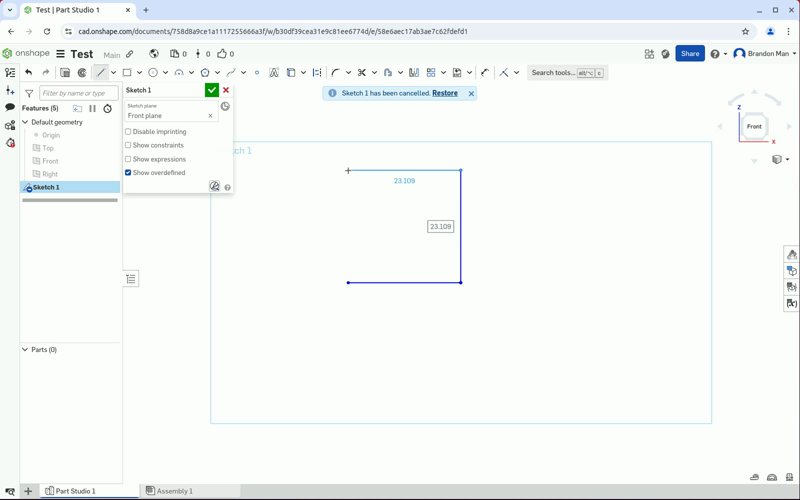
click(348, 170)
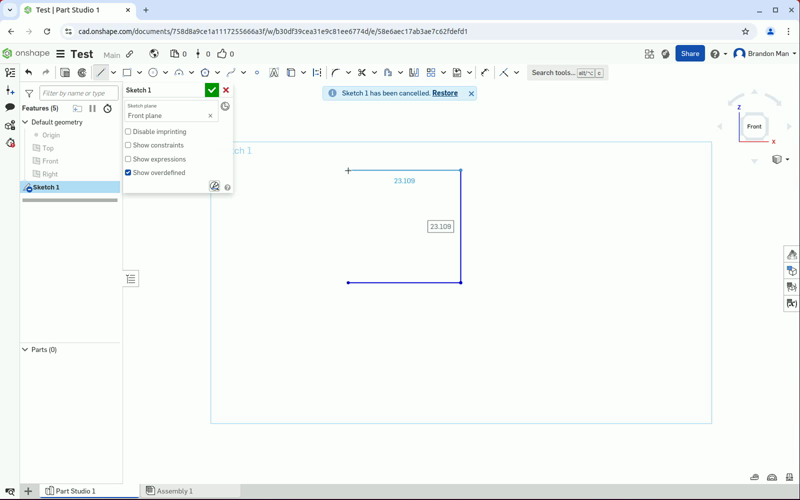
key_up(shift)
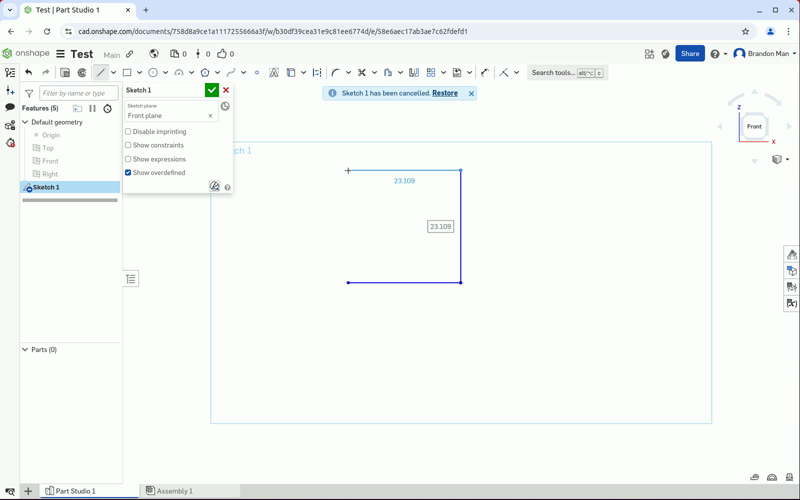
key_down(shift)
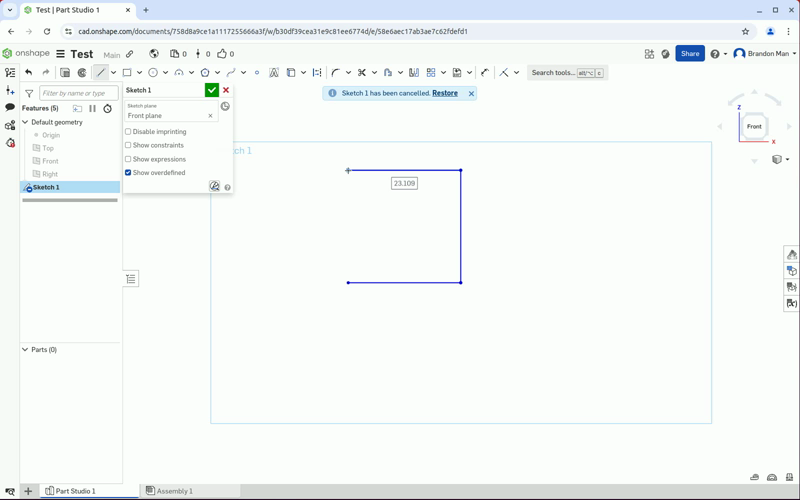
mouse_move(348, 282)
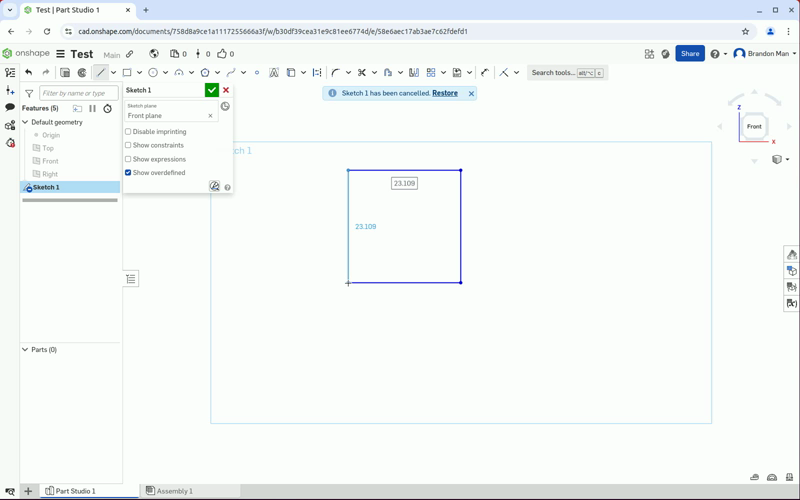
key_up(shift)
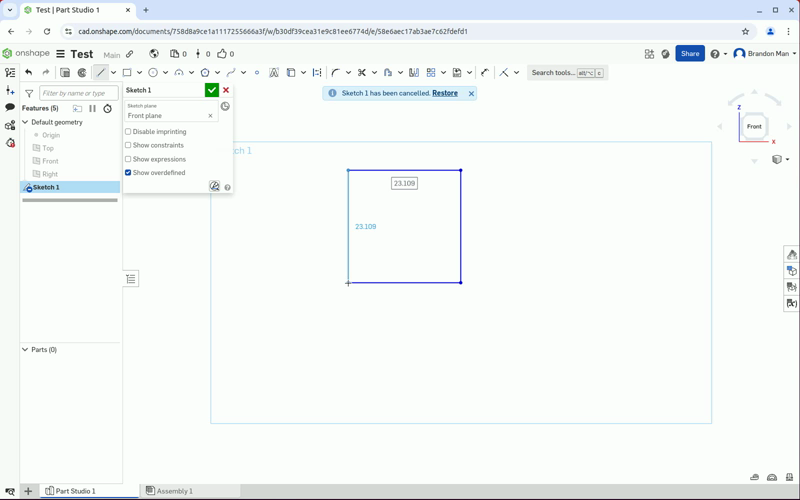
click(348, 282)
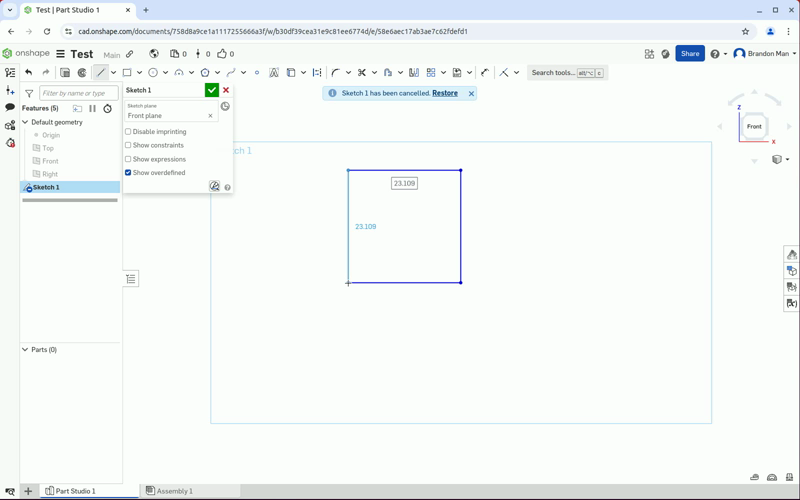
key(esc)
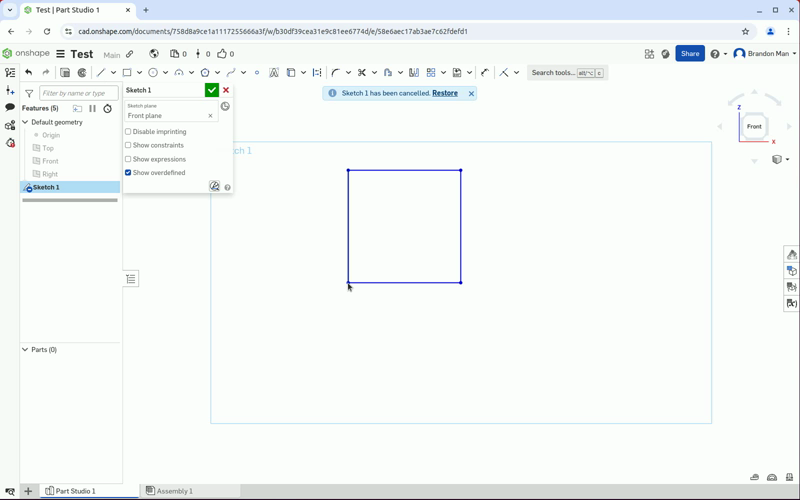
mouse_move(448, 195)
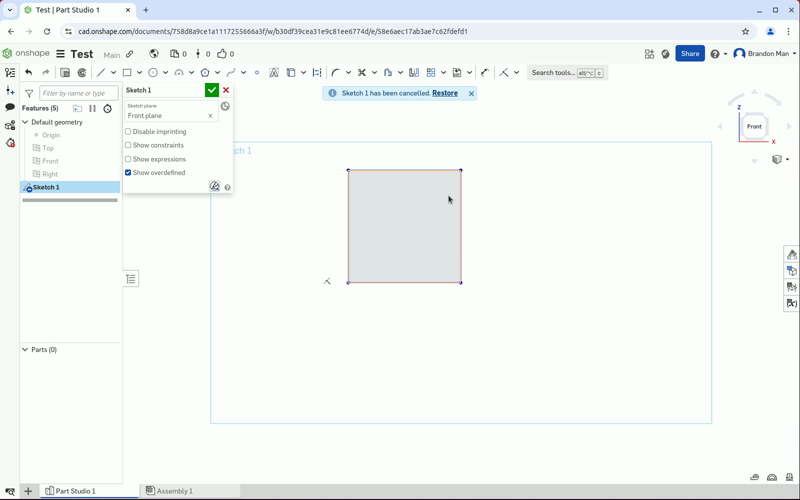
click(448, 195)
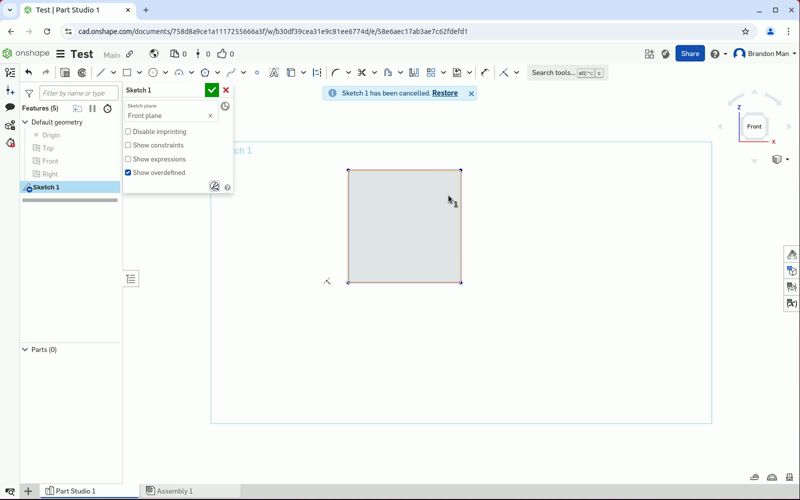
mouse_move(73, 352)
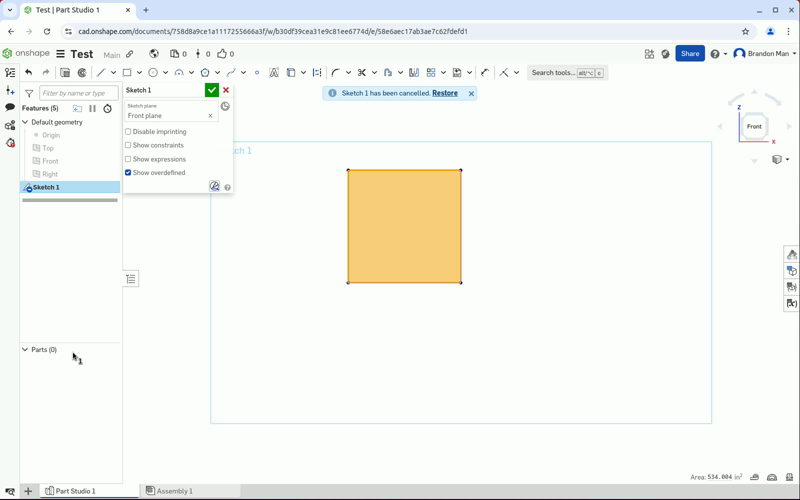
key(shift+y)
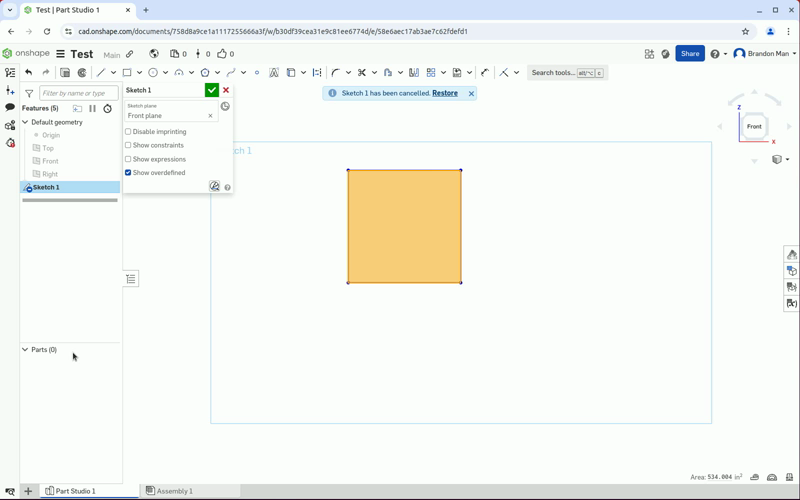
key(shift+e)
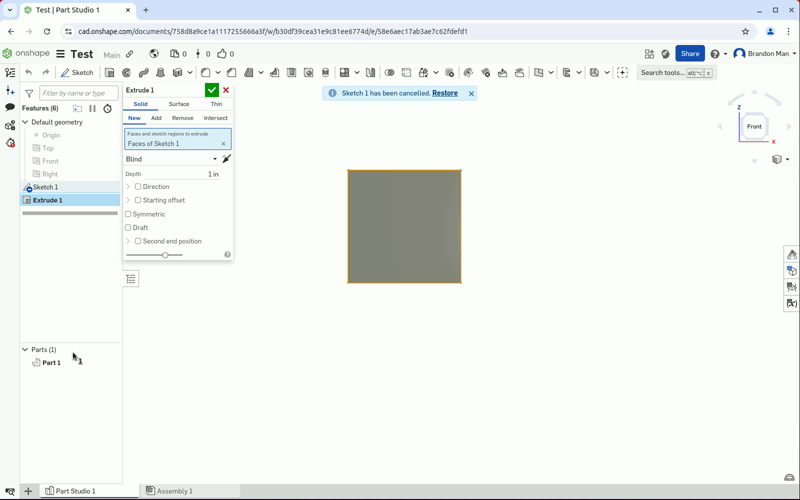
mouse_move(143, 106)
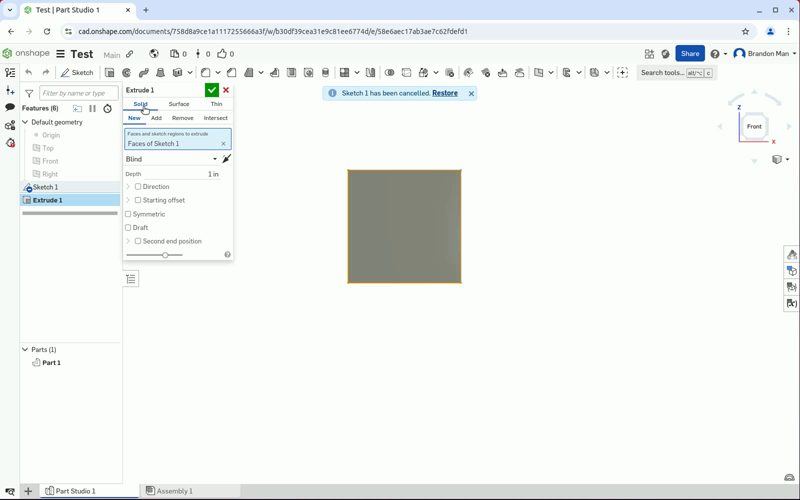
click(143, 106)
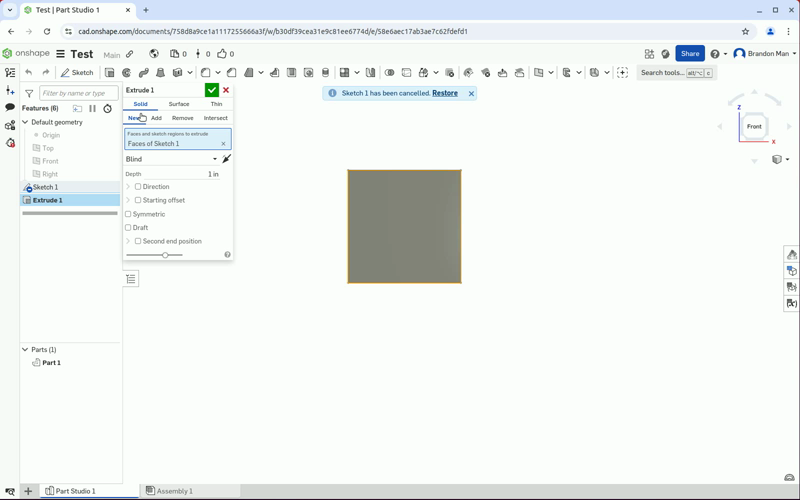
mouse_move(137, 120)
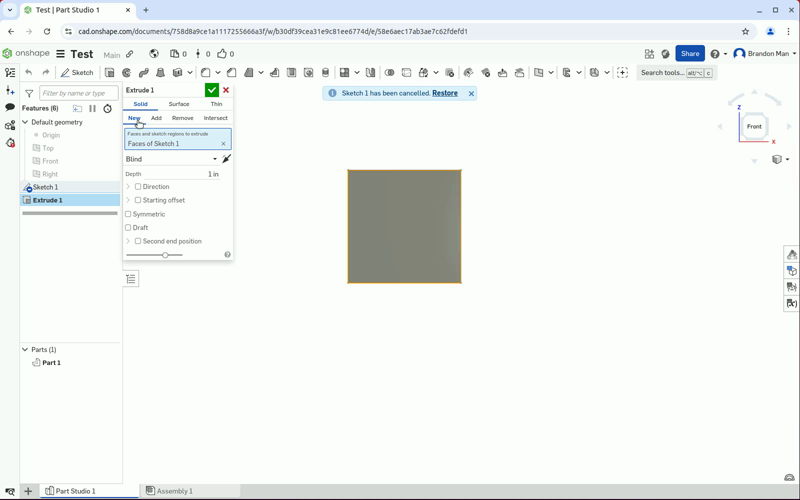
click(137, 120)
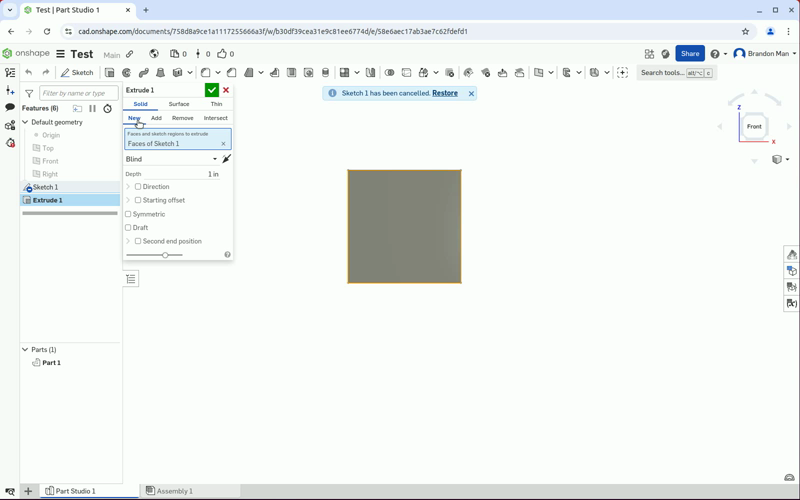
key(tab, 4)
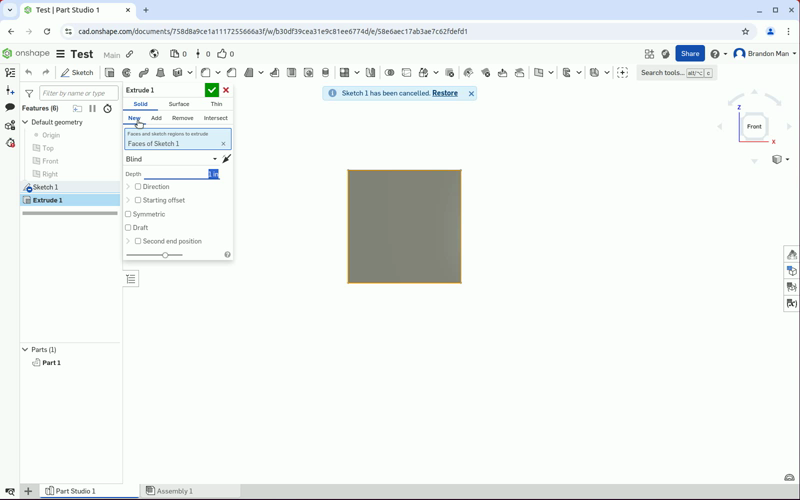
text(23.108)
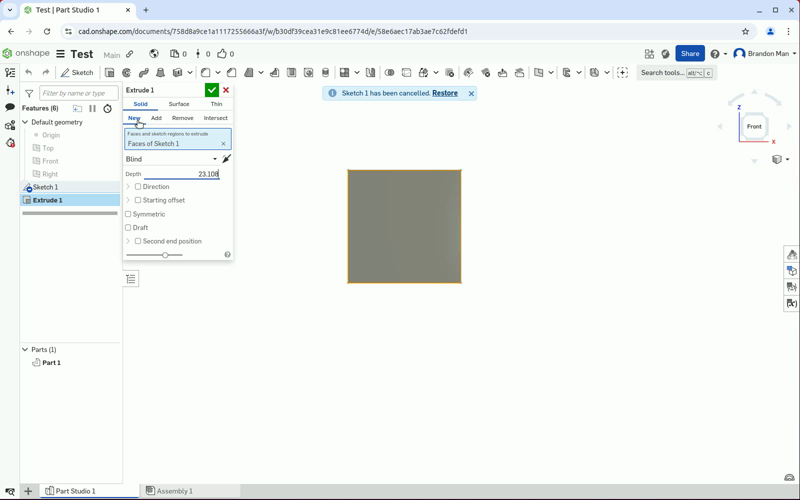
key(enter)
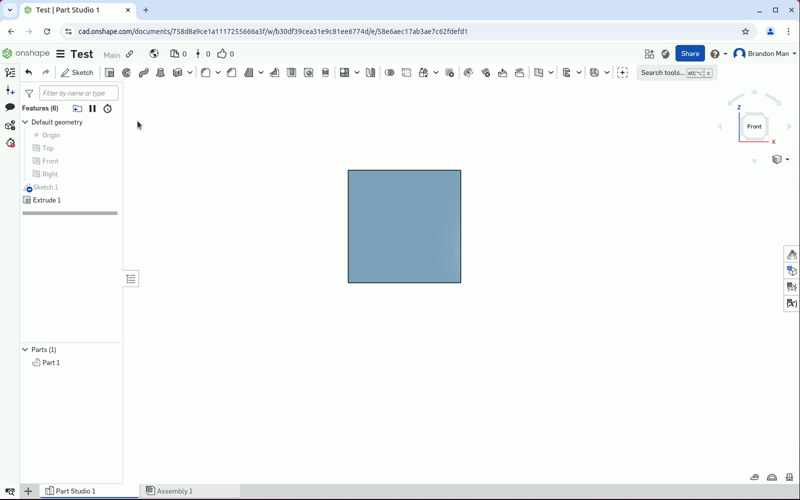
key(shift+h)
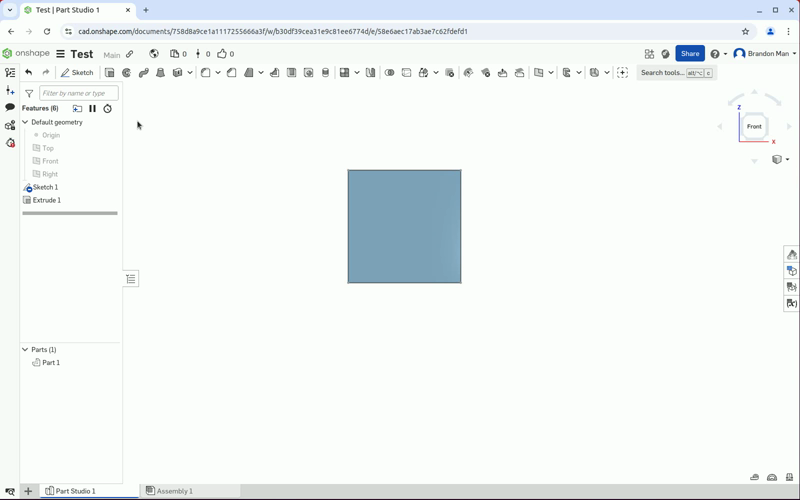
key(shift+h)
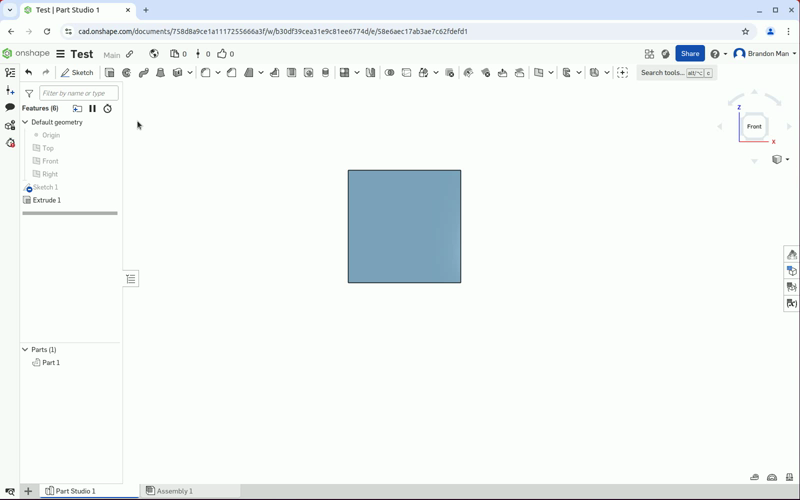
mouse_move(73, 189)
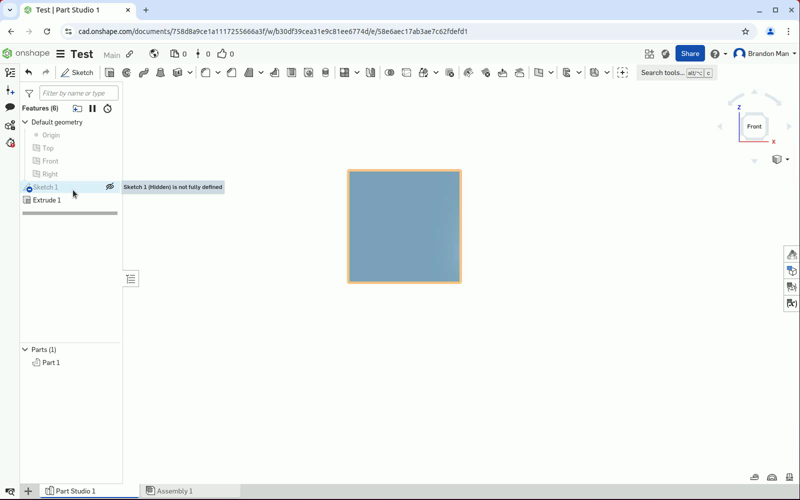
click(73, 189)
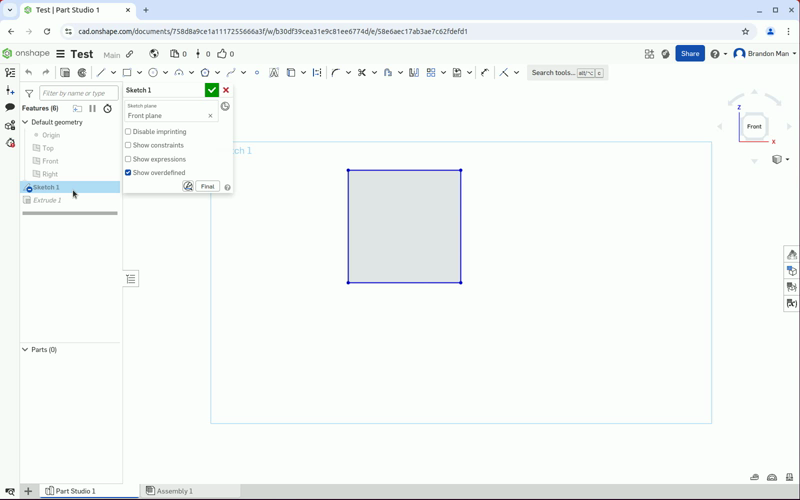
mouse_move(229, 92)
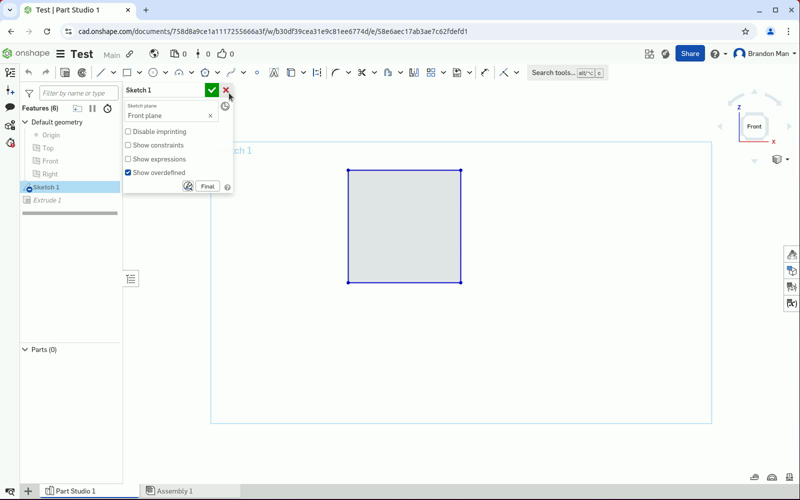
click(229, 92)
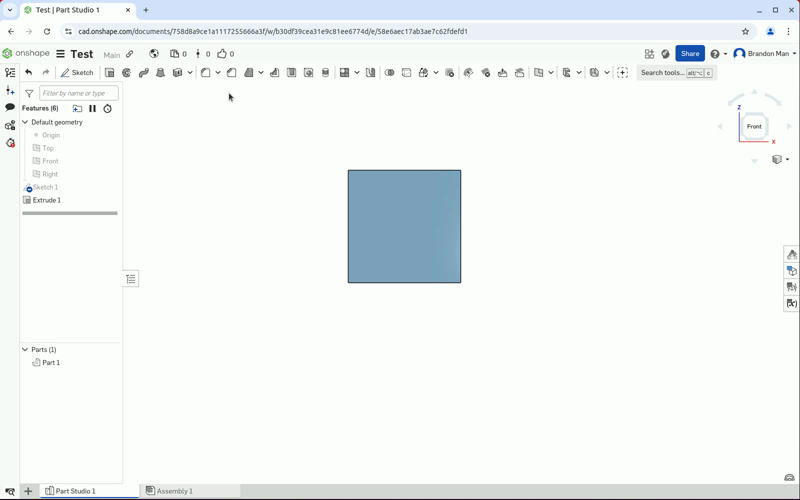
mouse_move(541, 75)
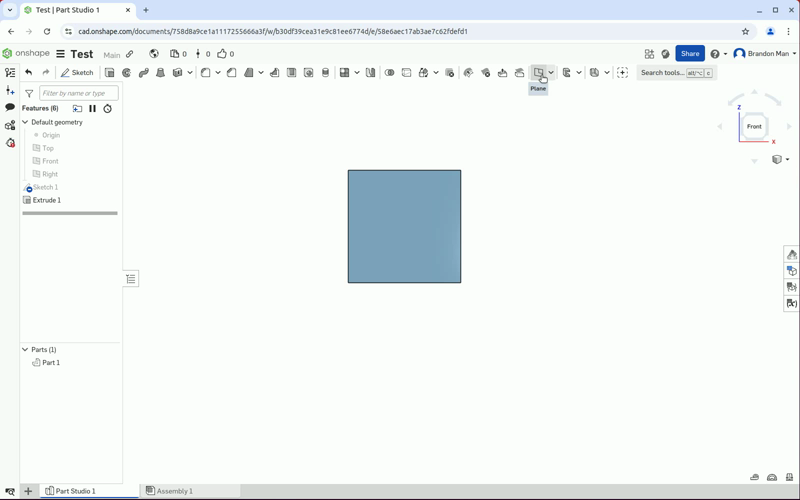
click(541, 75)
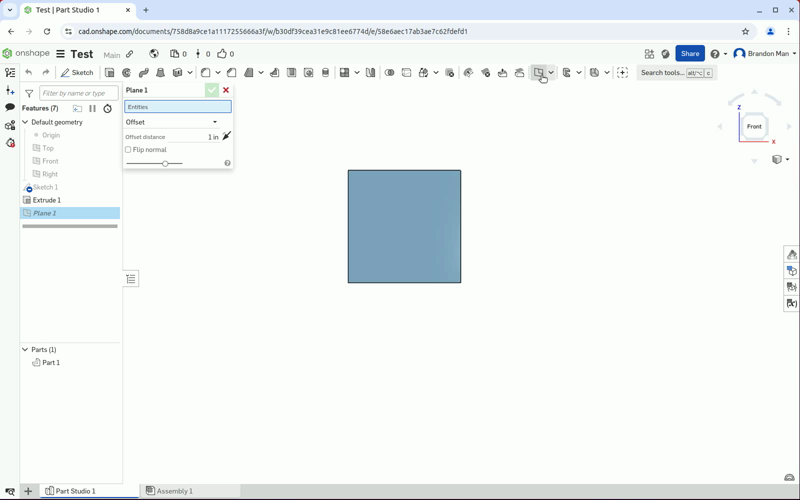
mouse_move(73, 163)
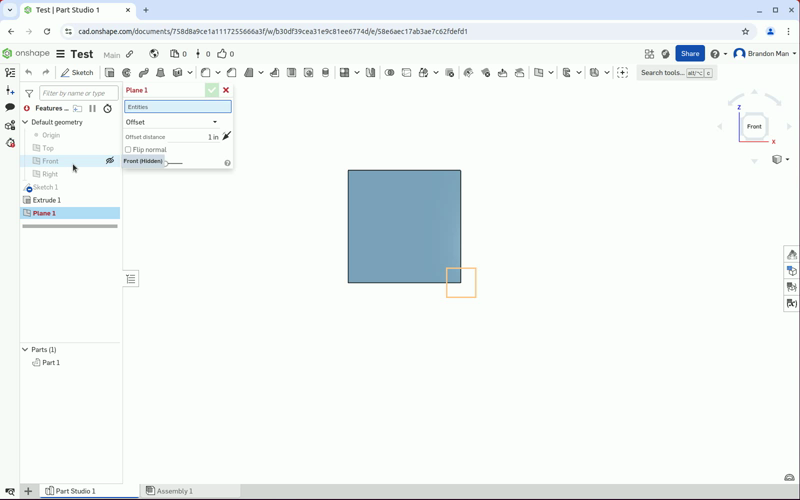
click(73, 163)
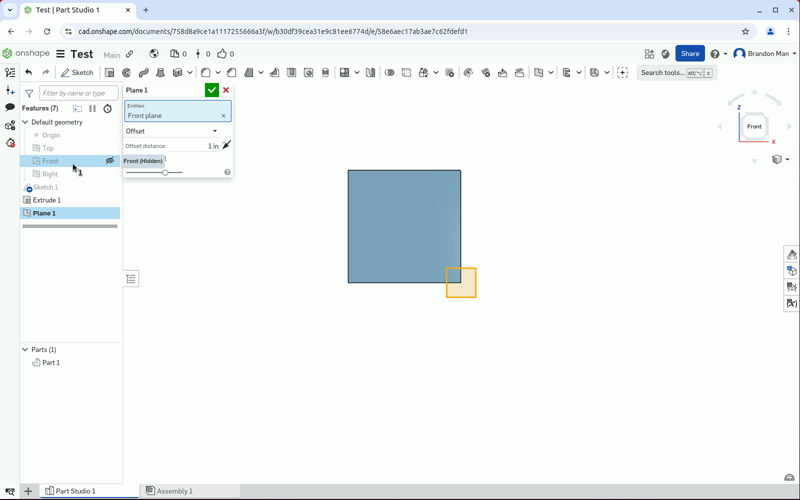
key(tab, 2)
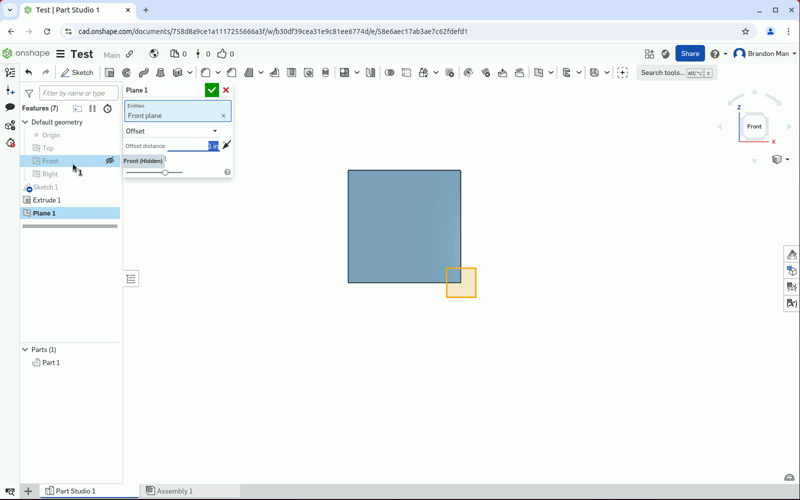
text(23.108)
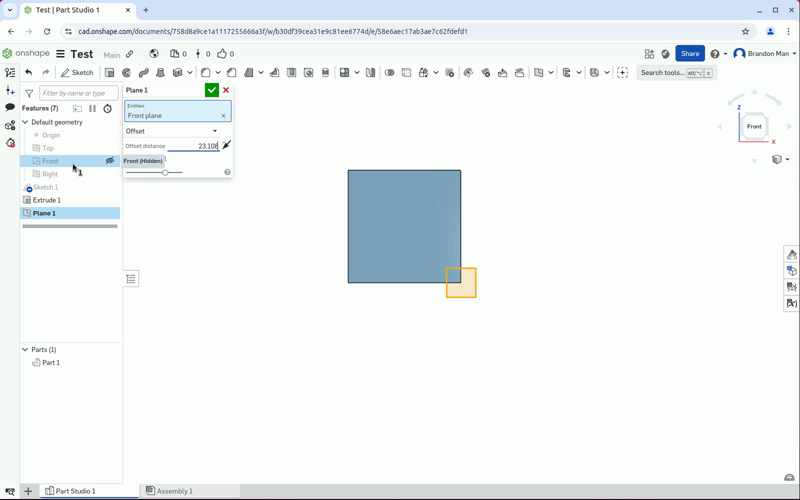
key(enter, 2)
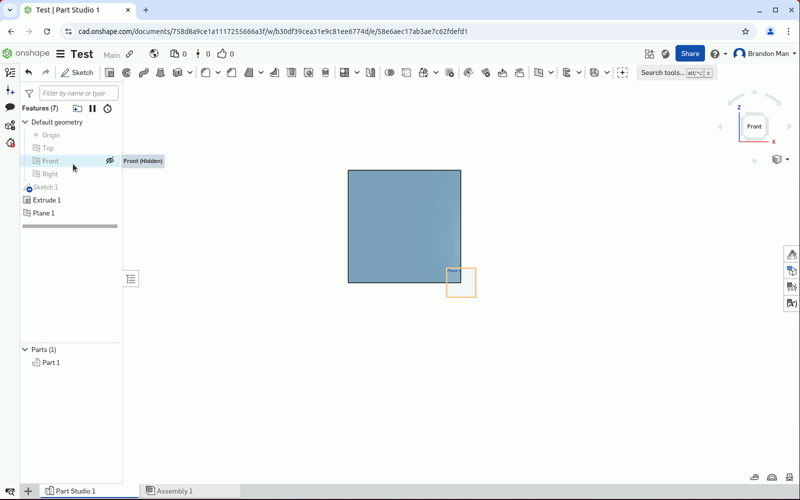
key(shift+s)
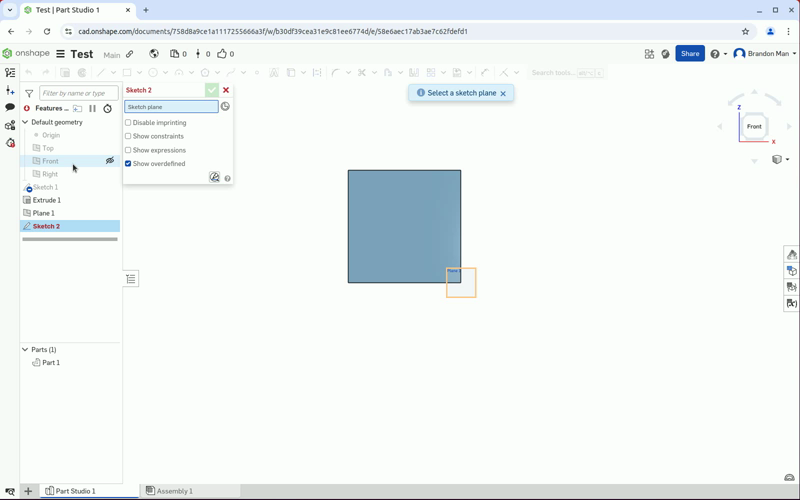
mouse_move(73, 215)
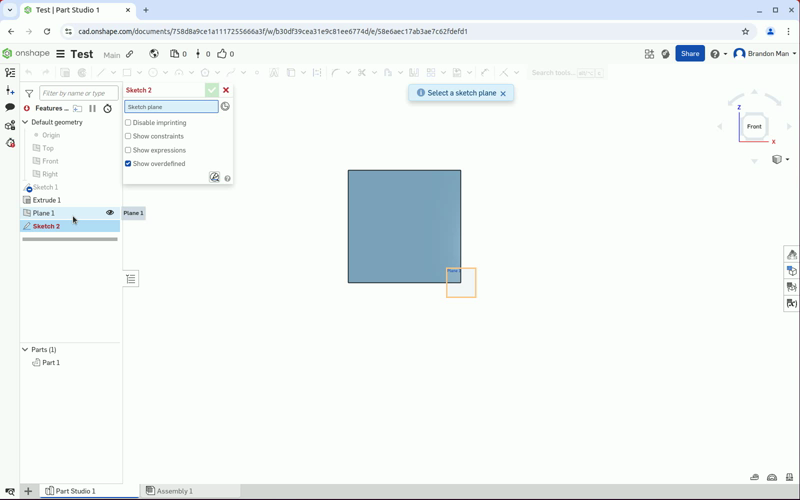
click(73, 215)
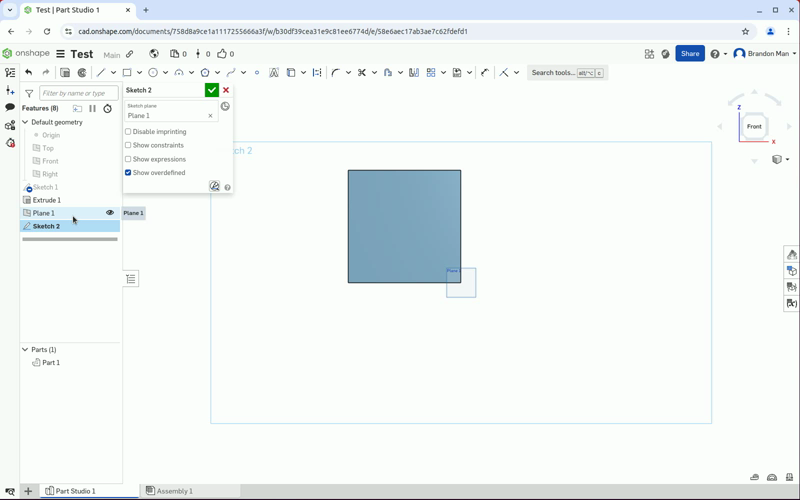
mouse_move(73, 352)
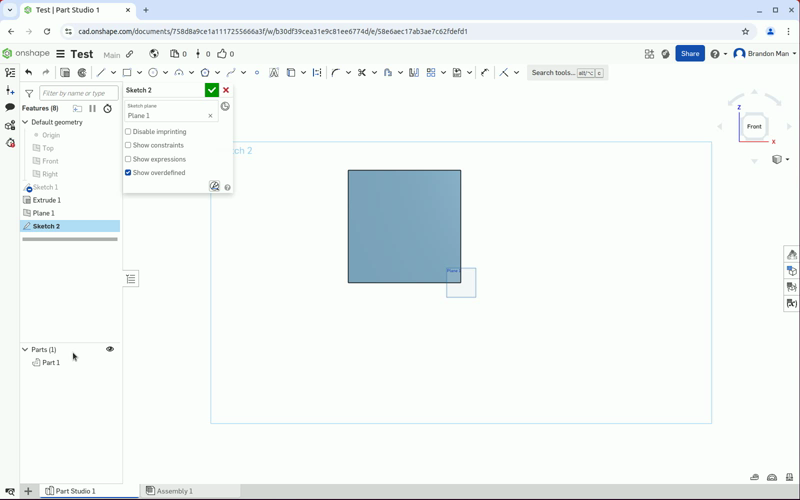
key(y)
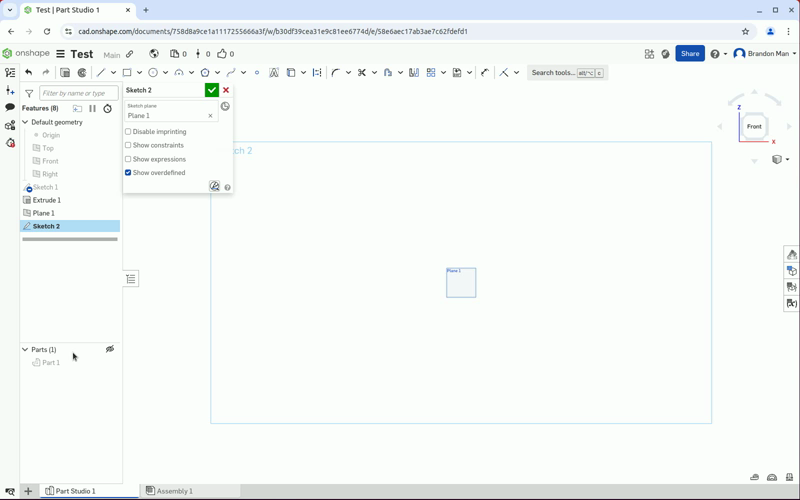
key(l)
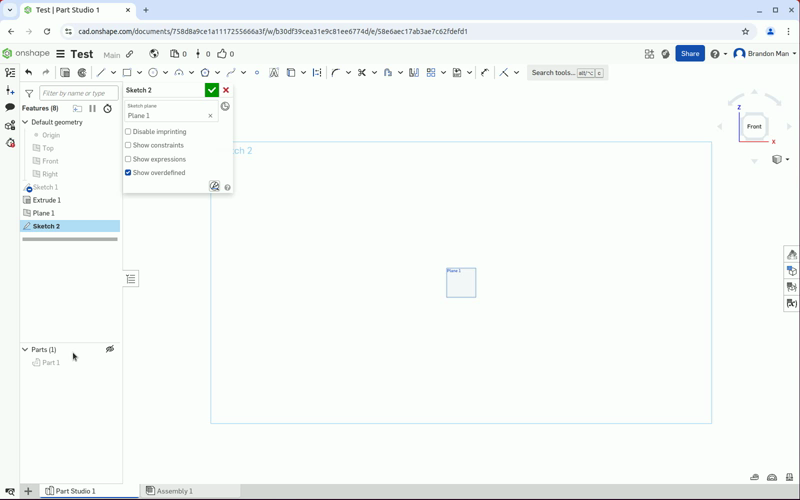
key_down(shift)
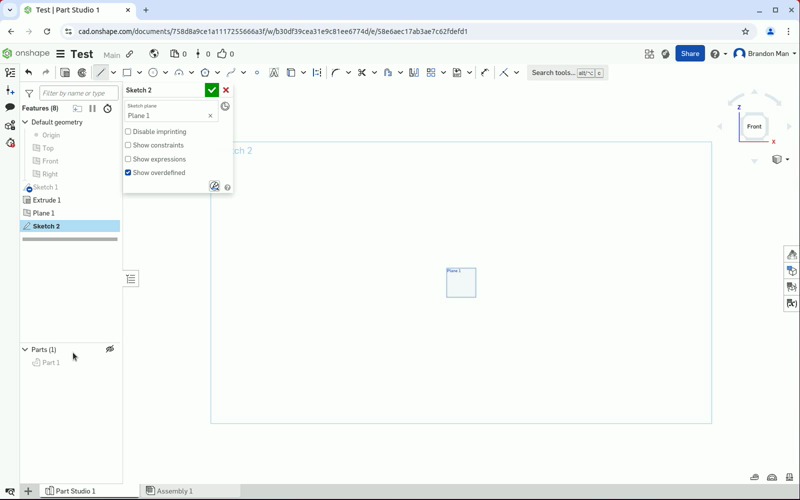
mouse_move(352, 278)
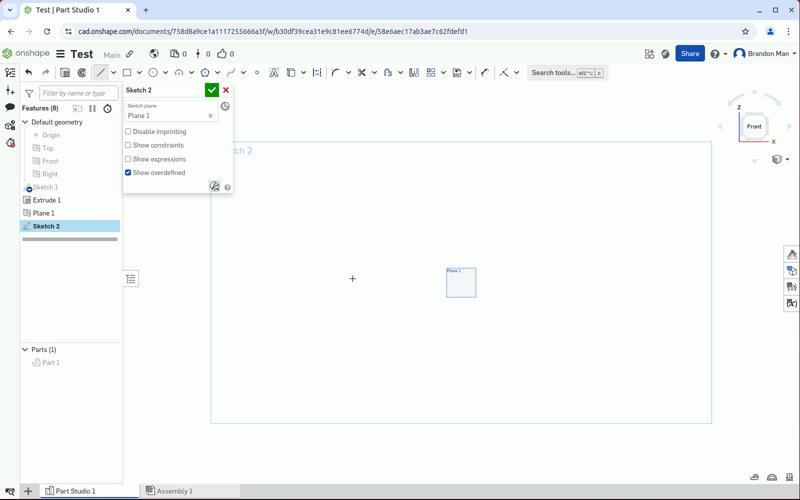
click(352, 278)
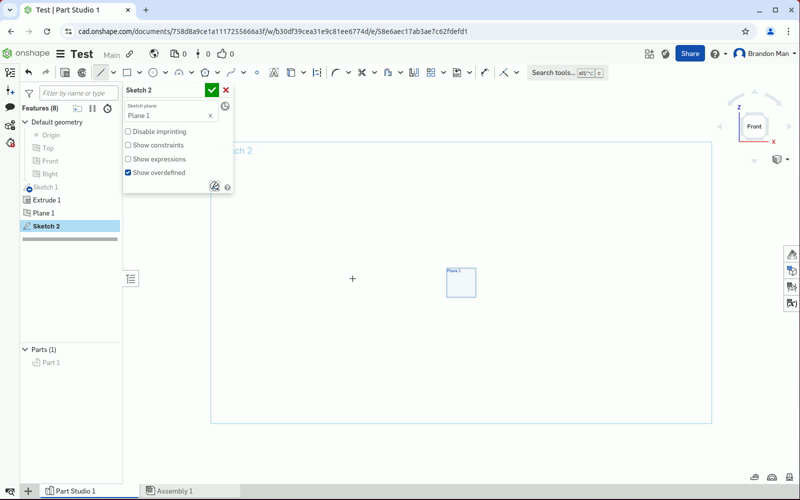
key_up(shift)
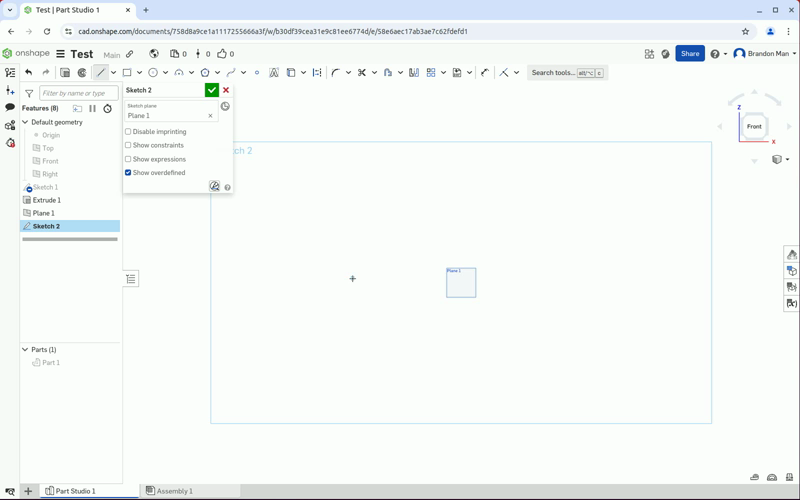
key_down(shift)
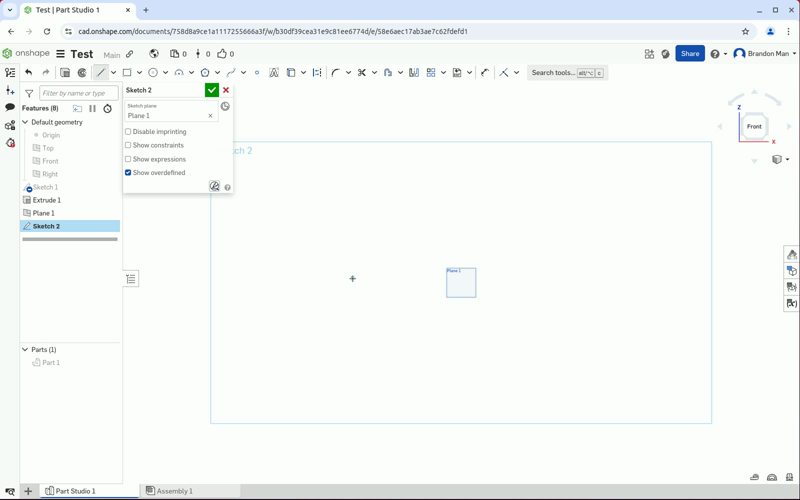
mouse_move(456, 278)
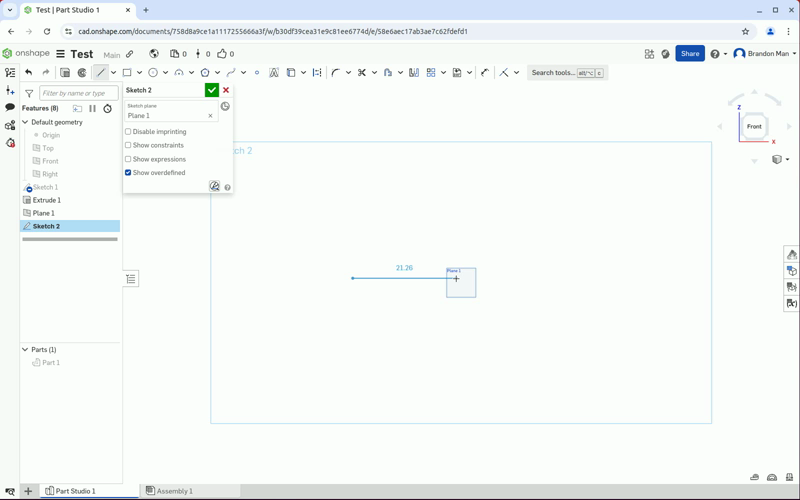
click(456, 278)
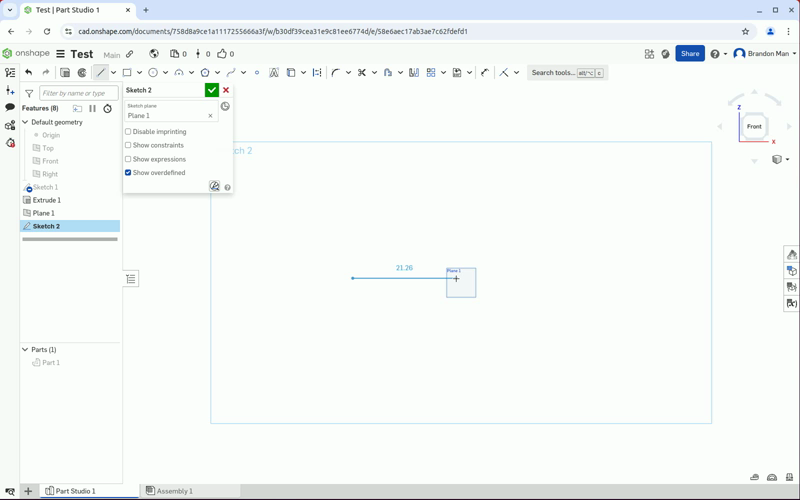
key_up(shift)
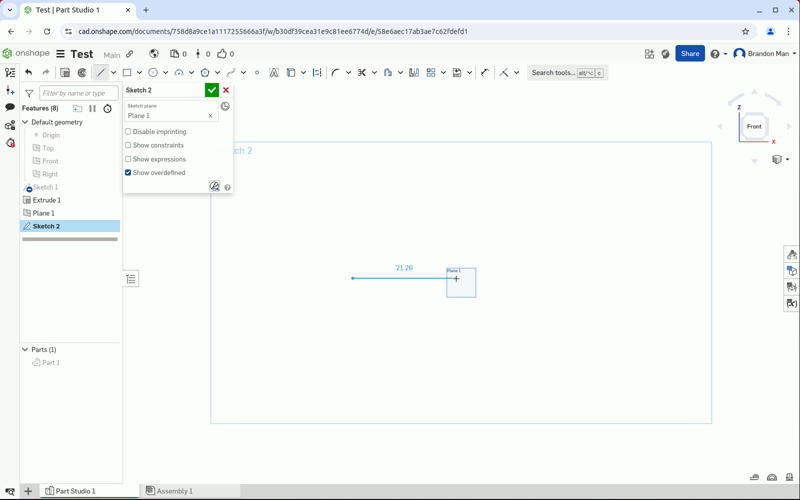
key_down(shift)
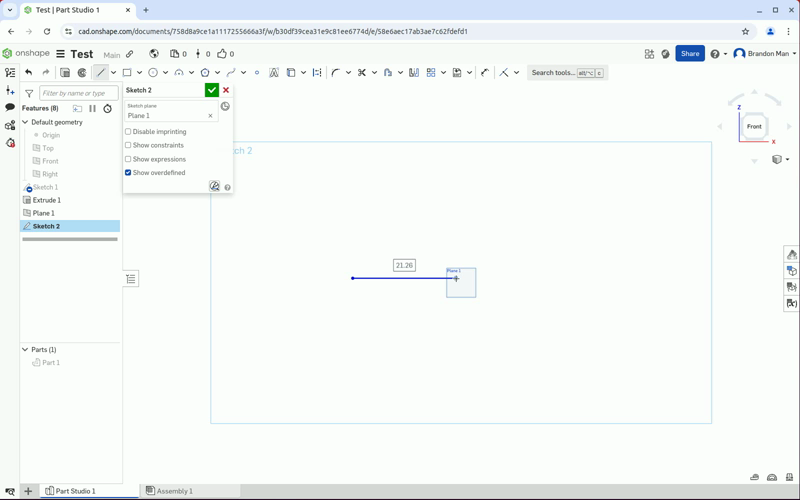
mouse_move(456, 174)
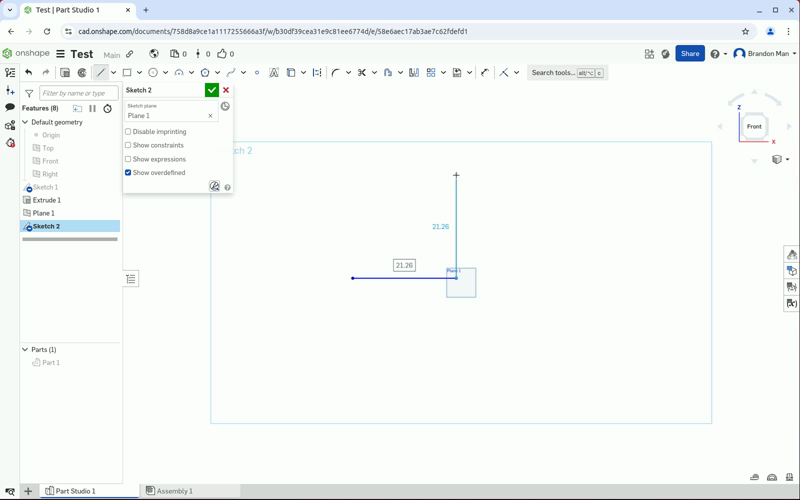
click(456, 174)
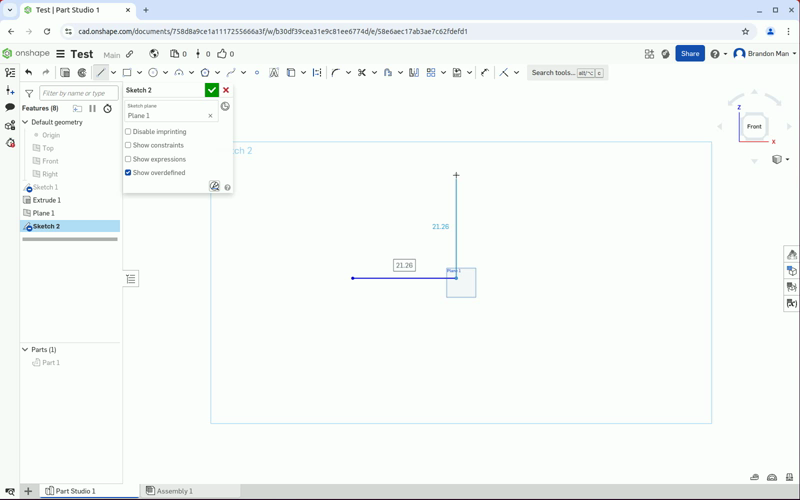
key_up(shift)
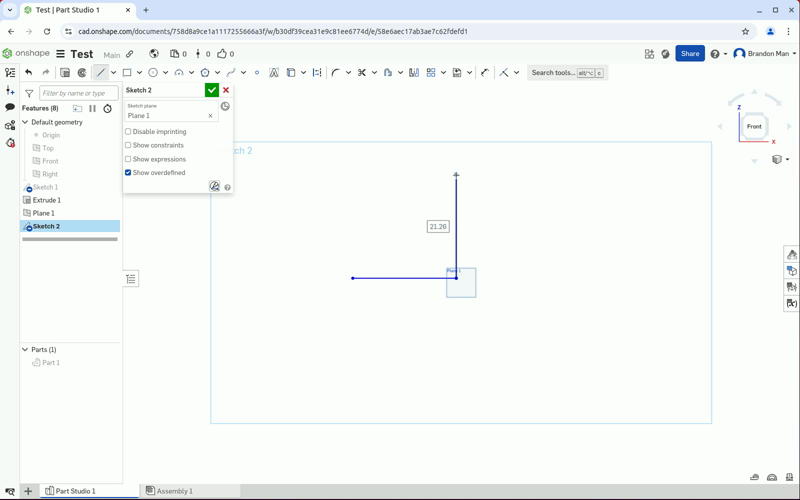
key_down(shift)
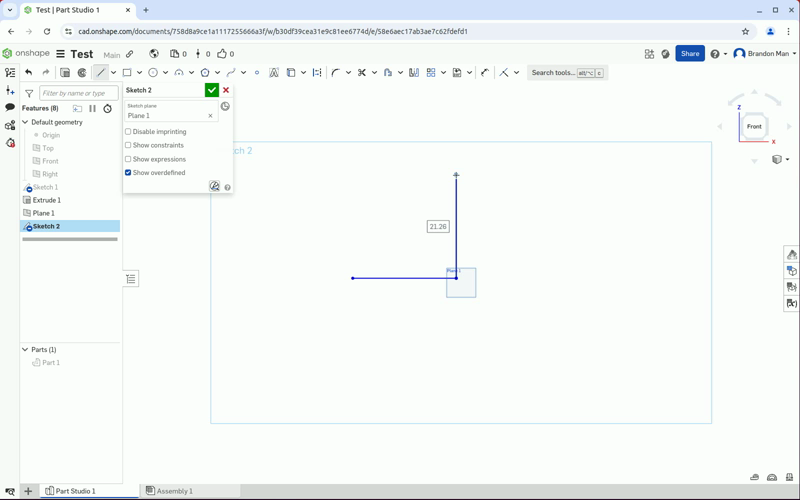
mouse_move(352, 174)
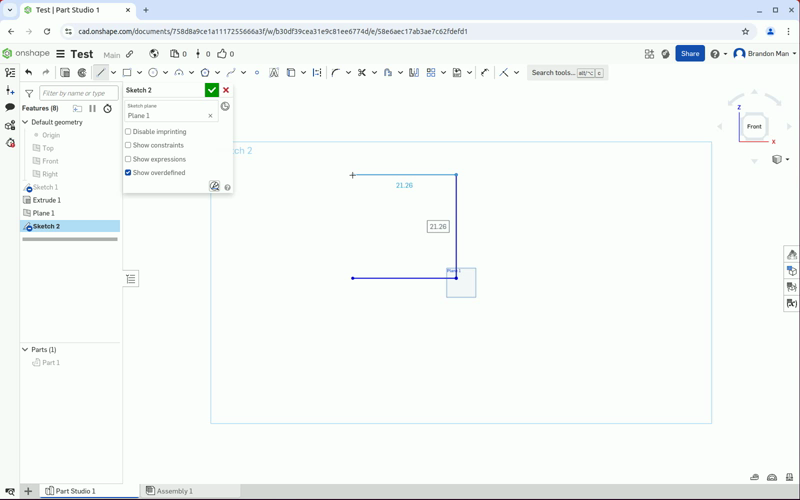
click(352, 174)
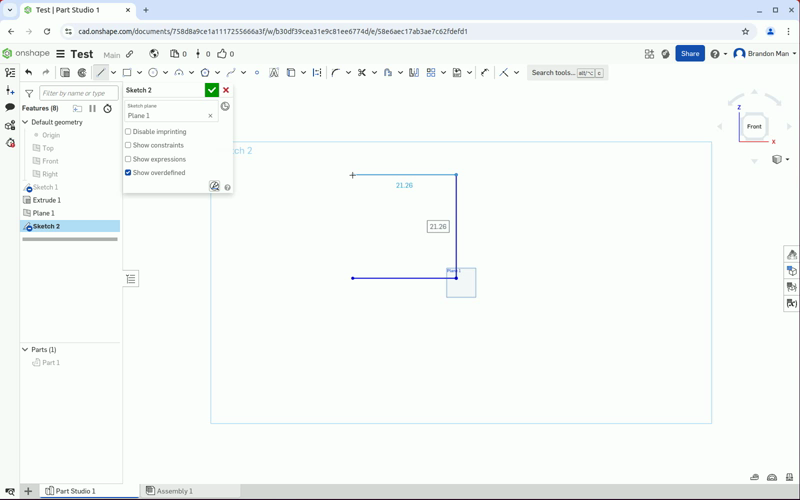
key_up(shift)
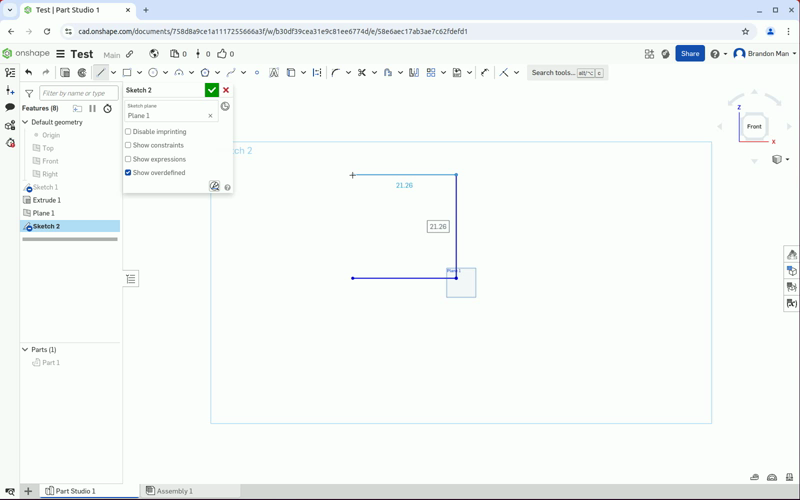
key_down(shift)
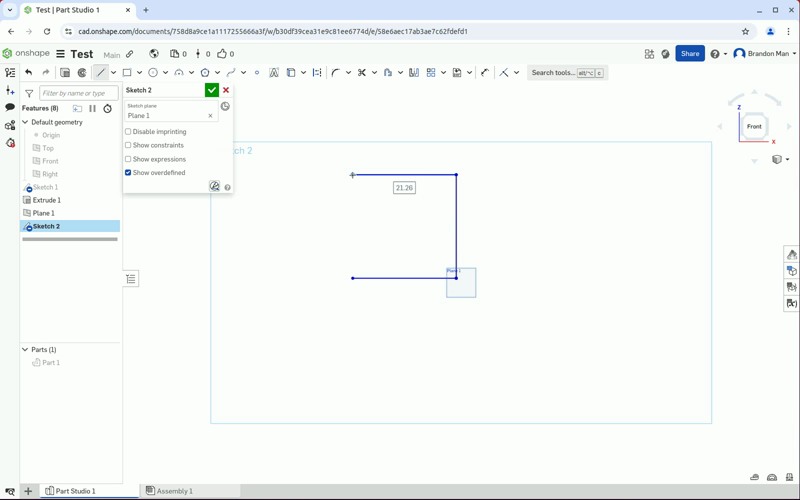
mouse_move(352, 278)
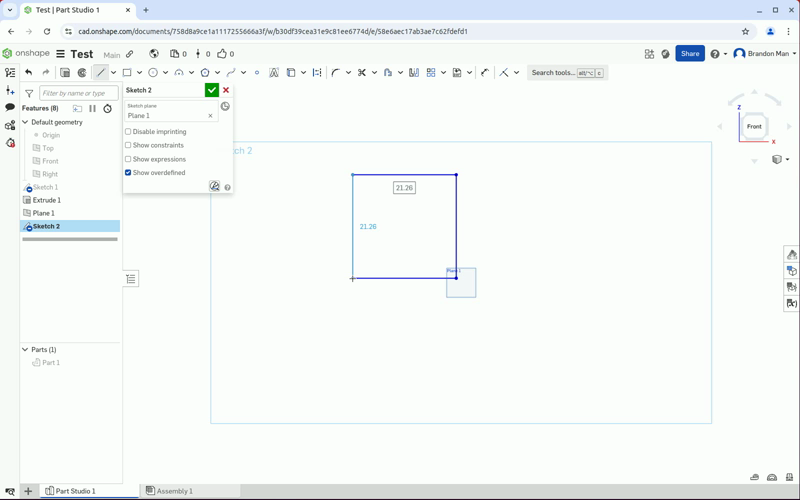
key_up(shift)
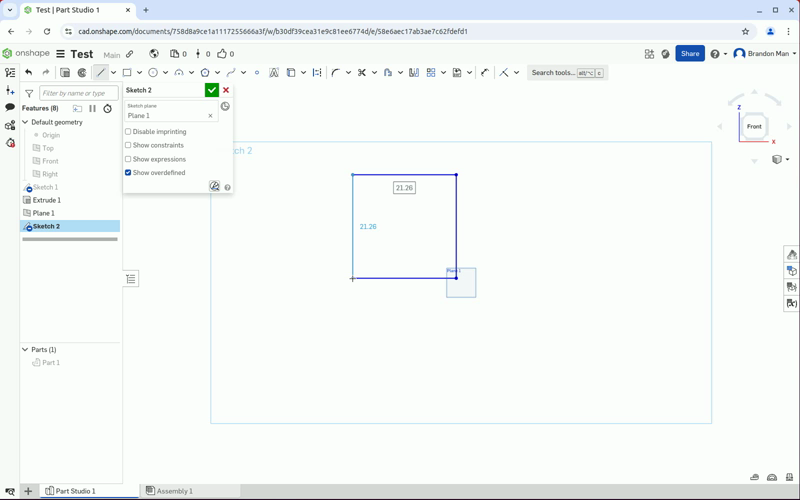
click(352, 278)
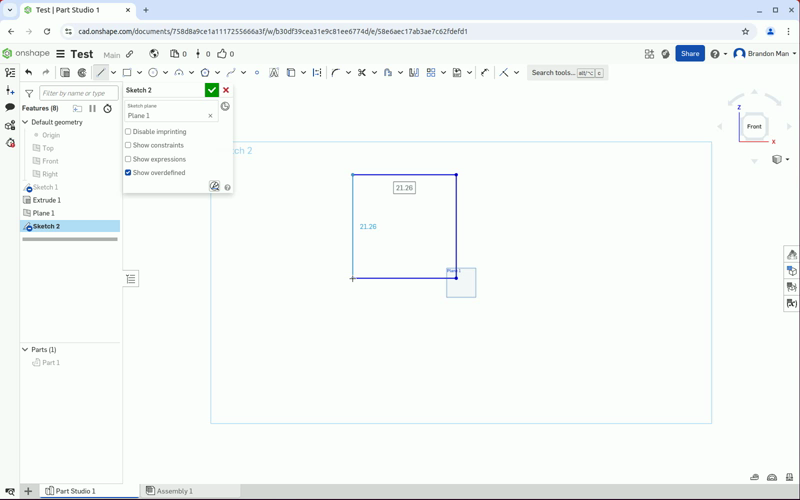
key(esc)
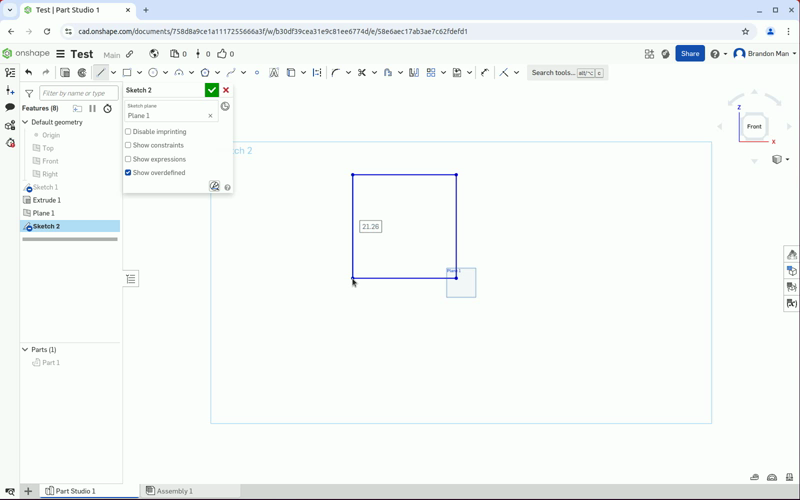
mouse_move(364, 206)
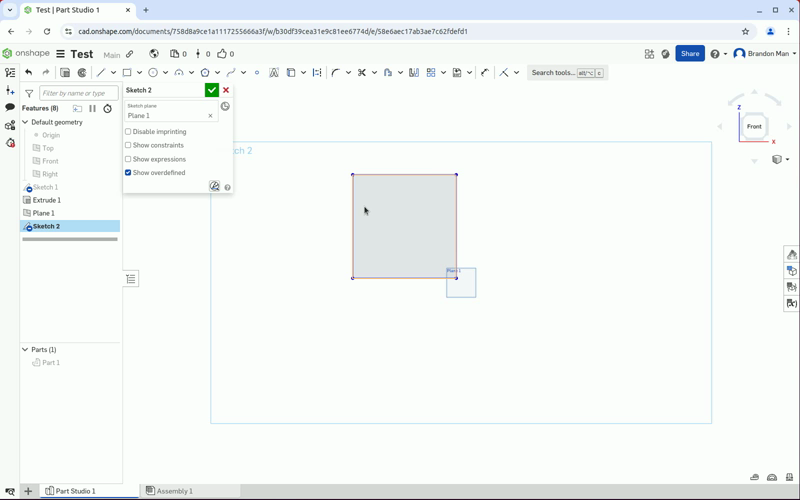
click(364, 206)
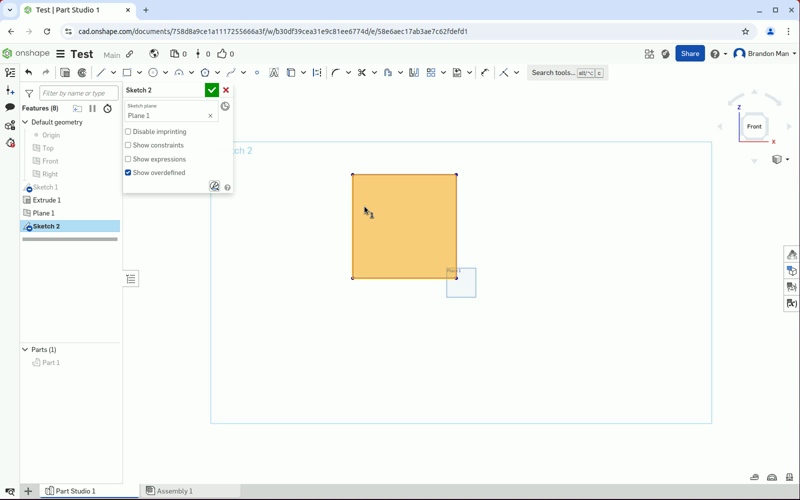
mouse_move(73, 352)
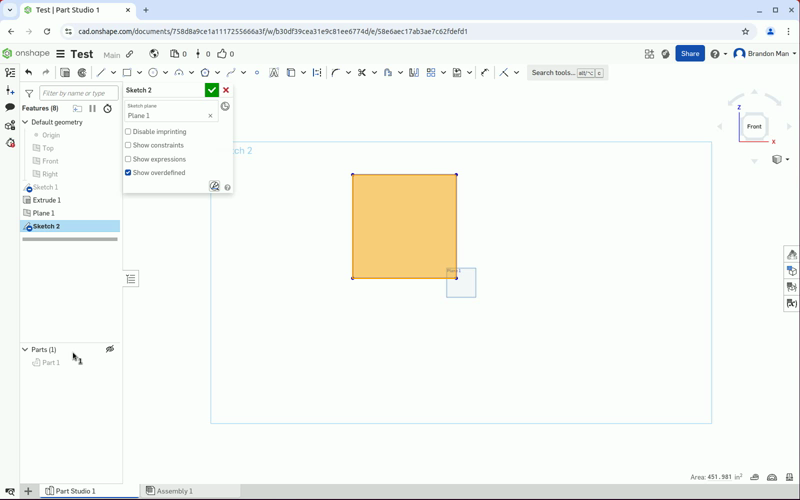
key(shift+y)
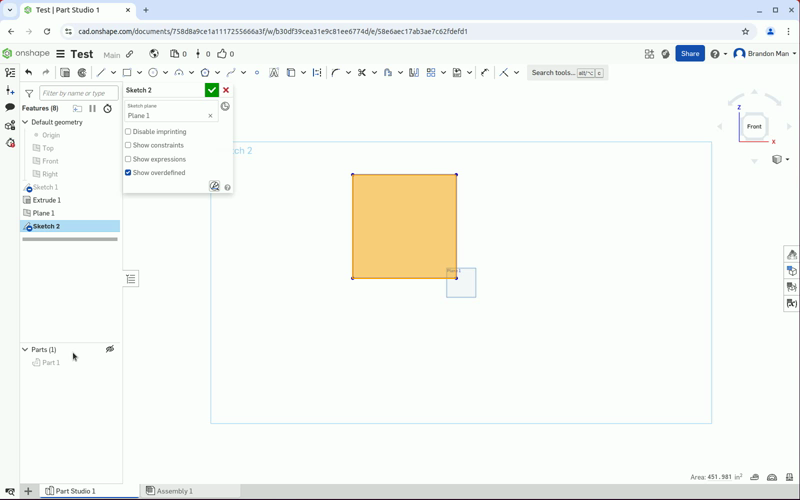
key(shift+e)
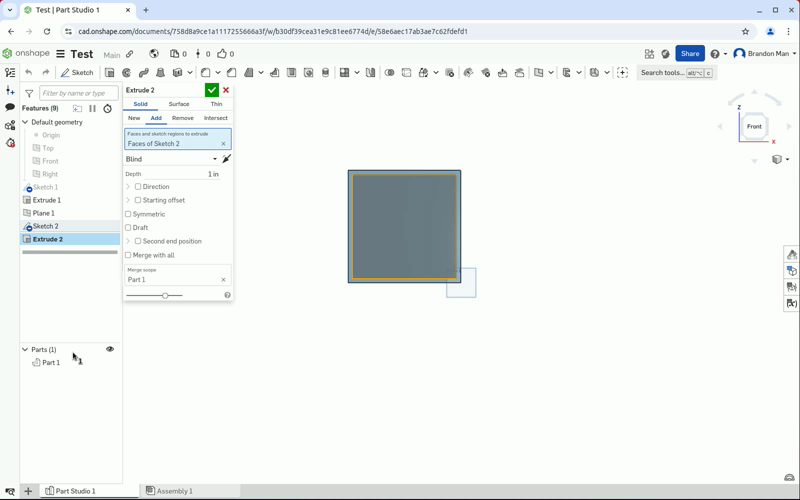
mouse_move(143, 106)
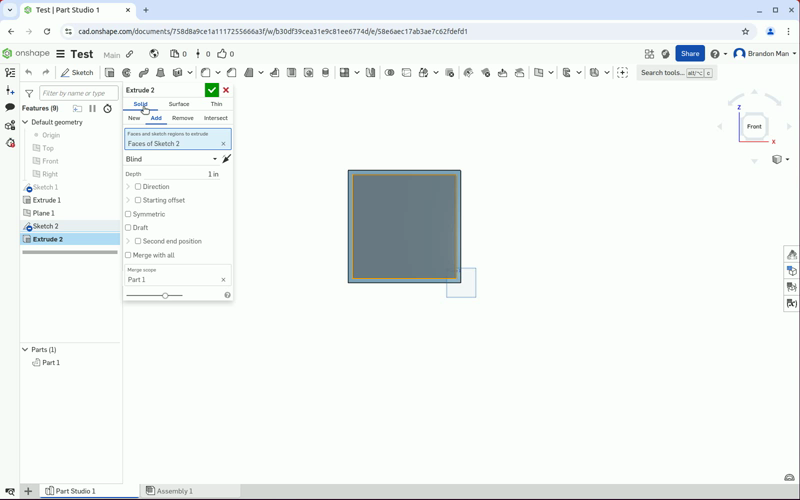
click(143, 106)
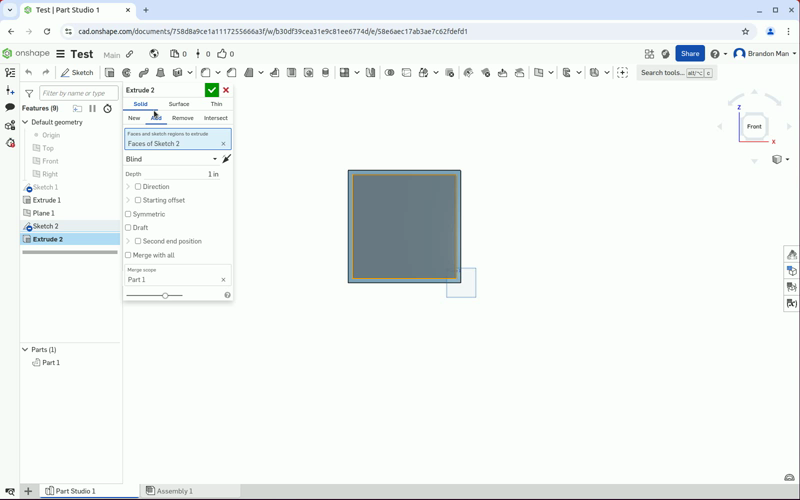
mouse_move(186, 120)
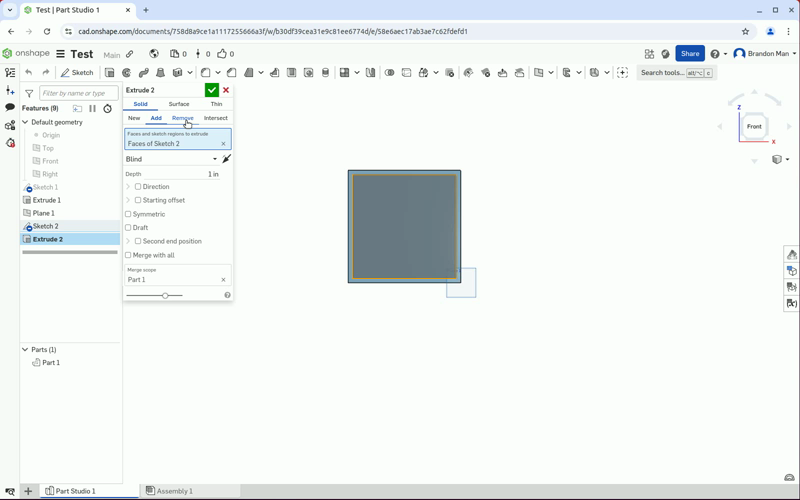
click(186, 120)
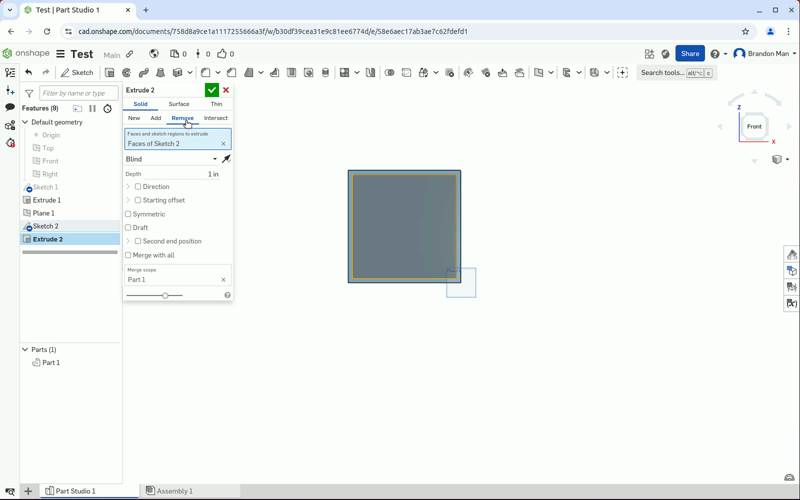
key(tab, 4)
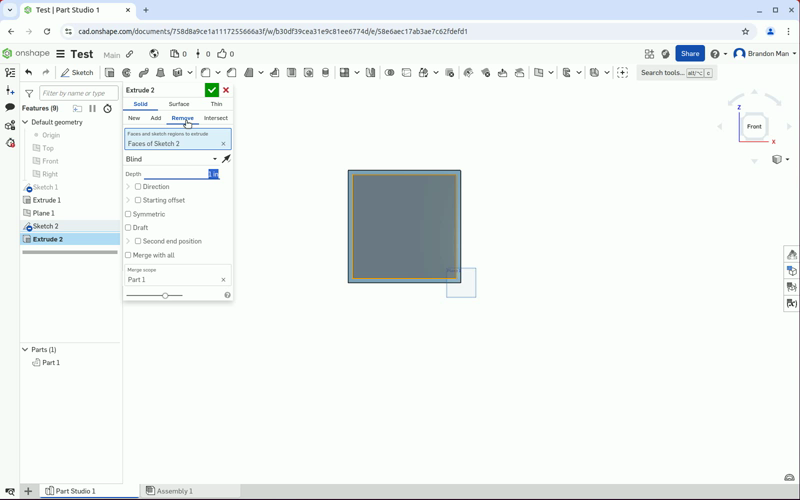
text(21.905)
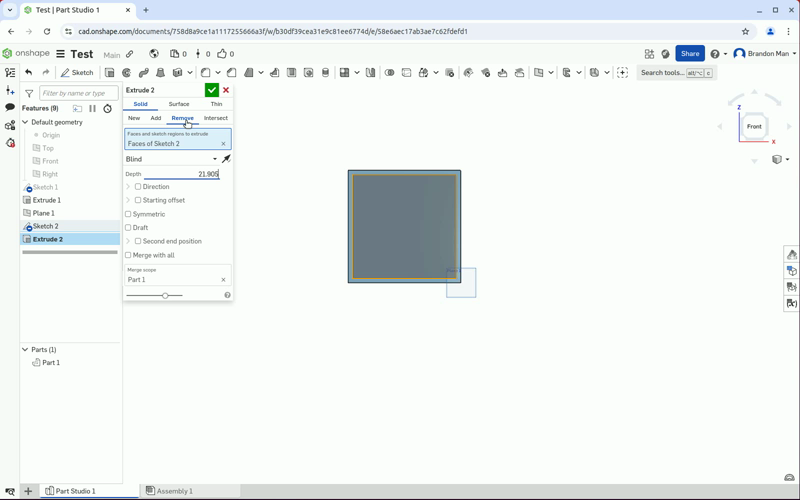
key(tab, 6)
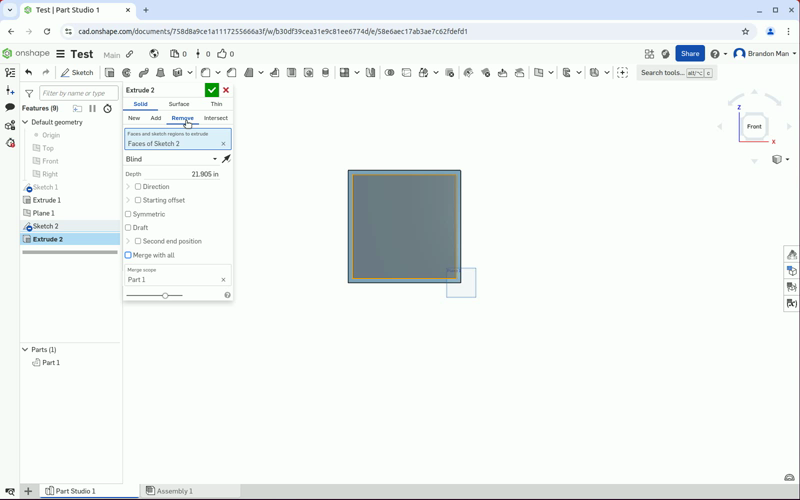
key(space)
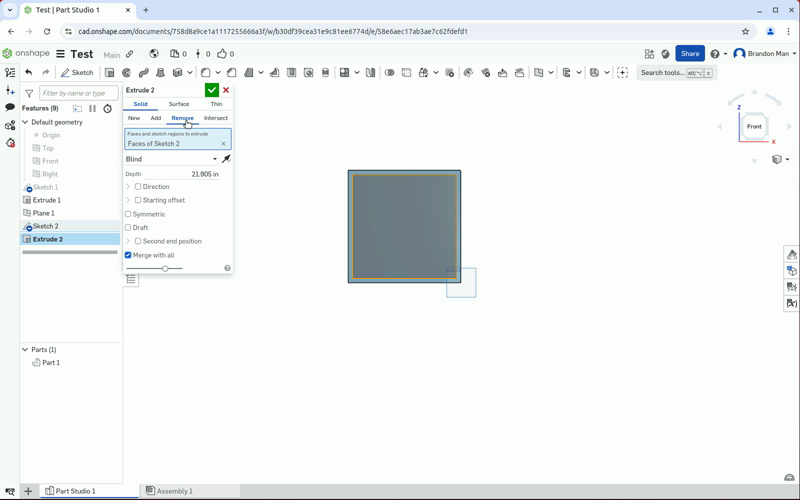
key(enter)
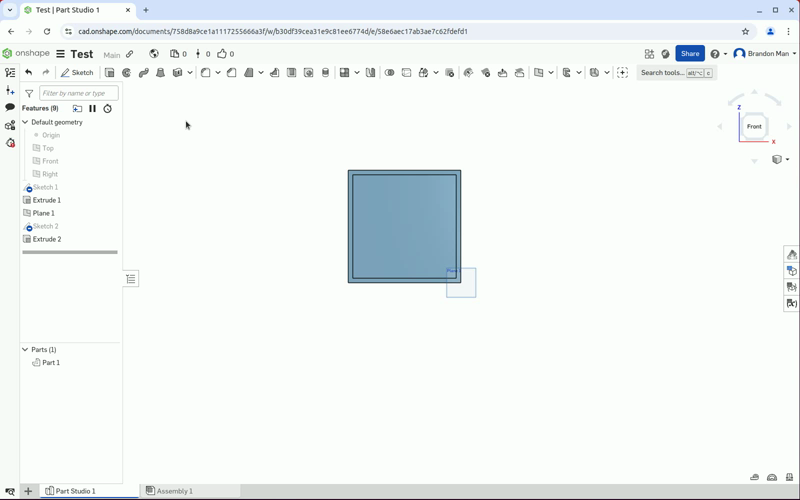
key(shift+h)
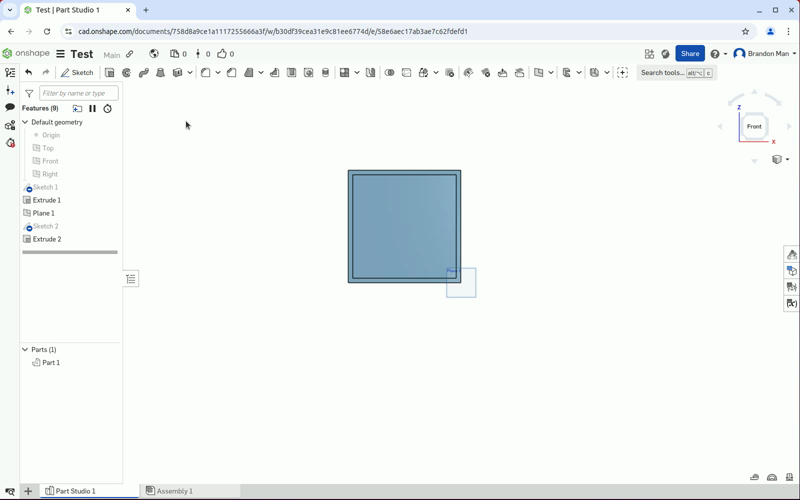
key(shift+h)
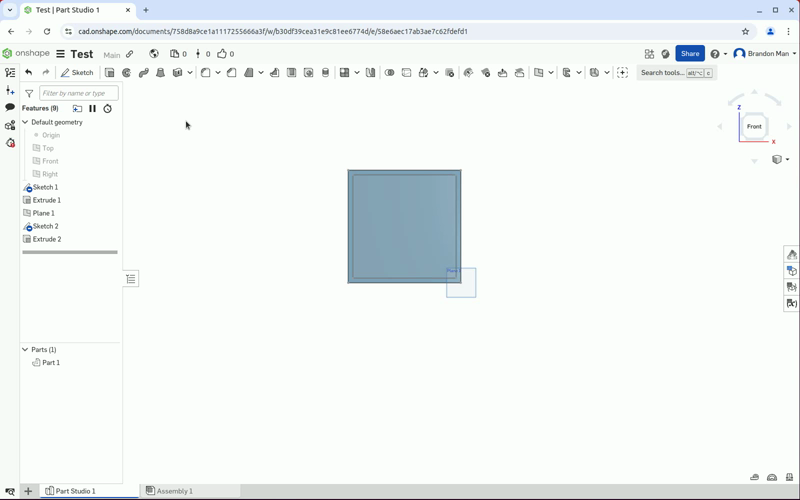
key(shift+7)
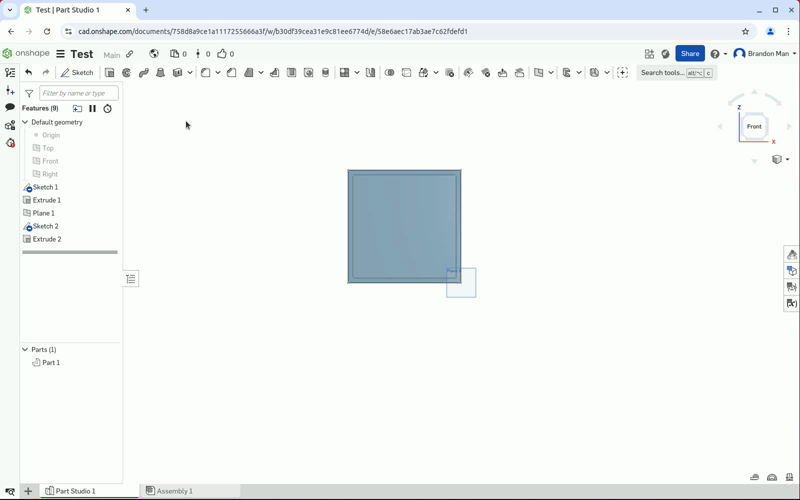
key(left, 2)
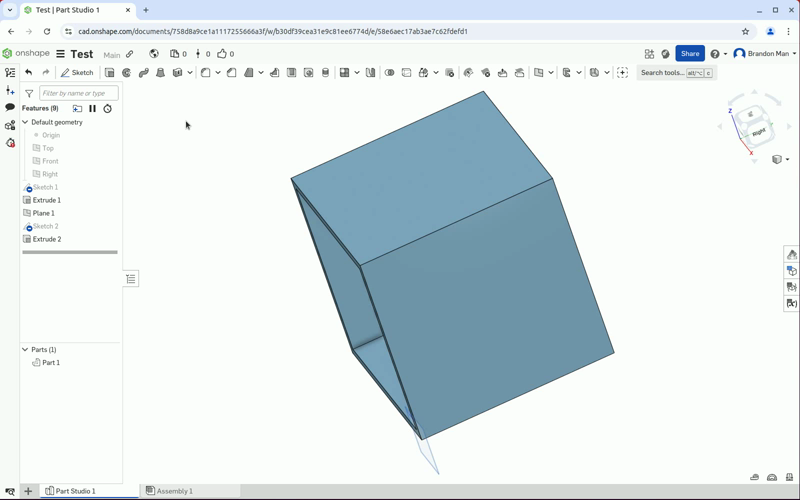
key(down, 2)
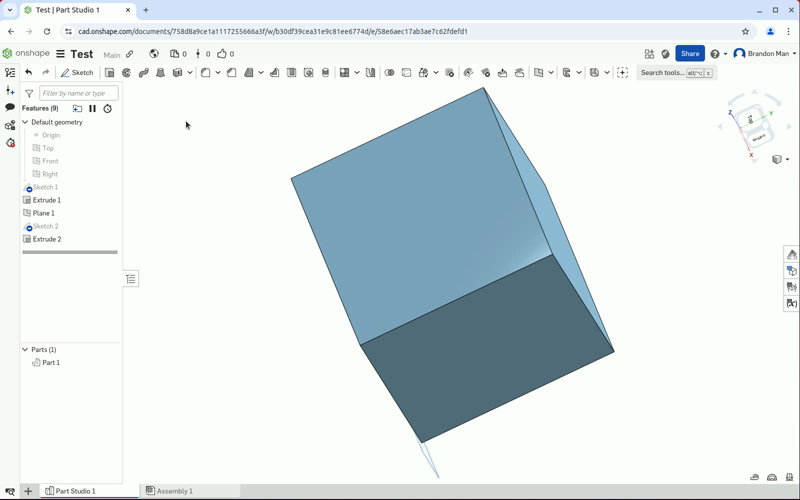
key(up, 2)
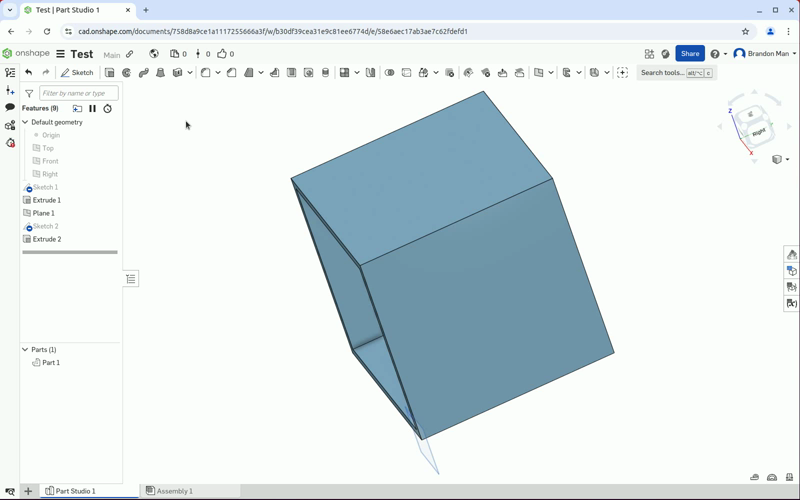
key(right, 2)
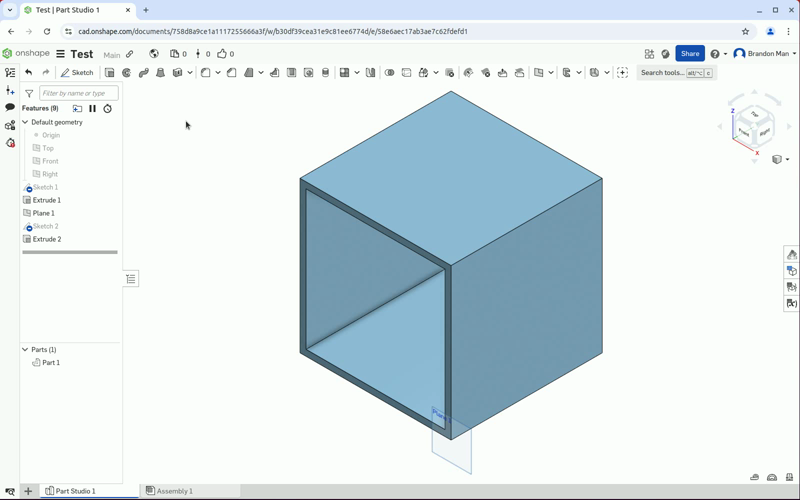
mouse_move(73, 189)
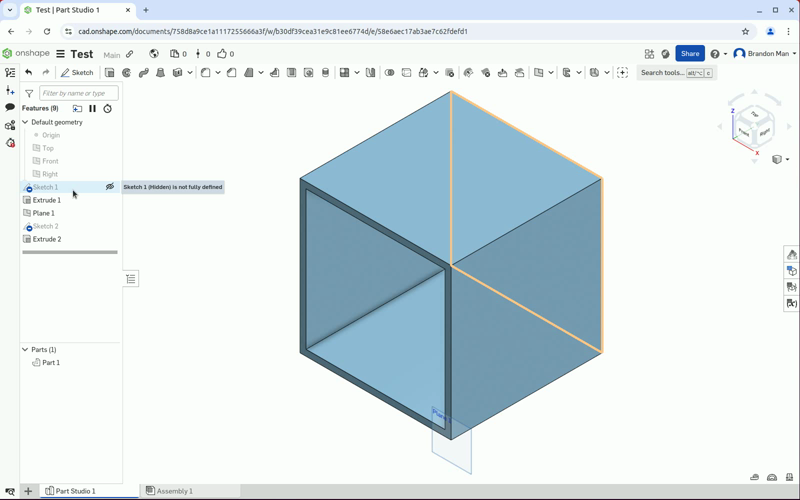
click(73, 189)